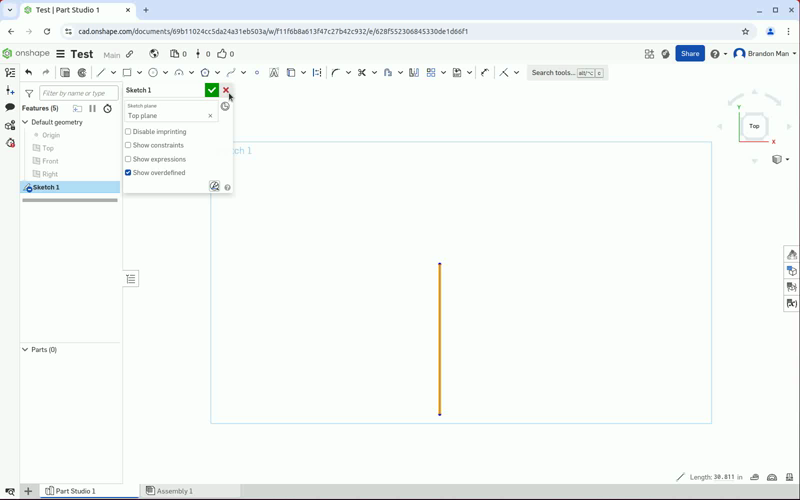
key(shift+h)
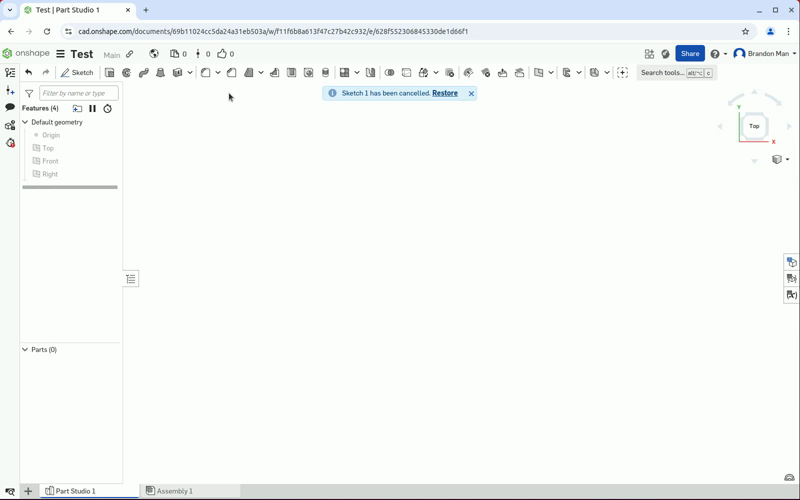
mouse_move(73, 352)
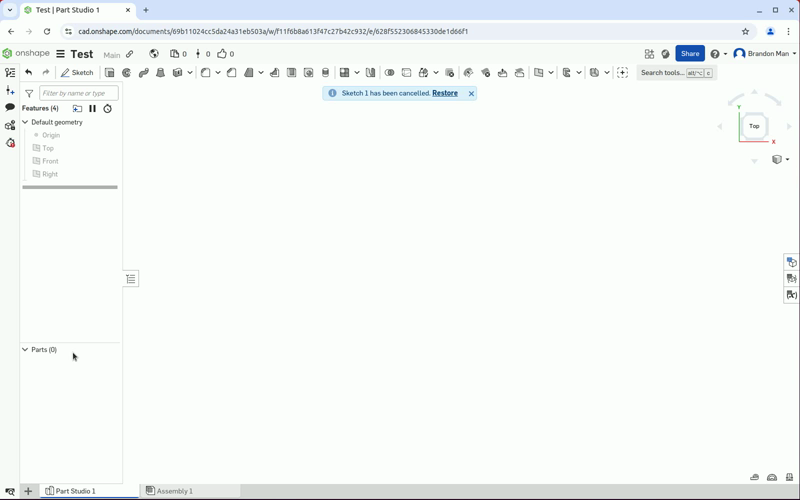
key(y)
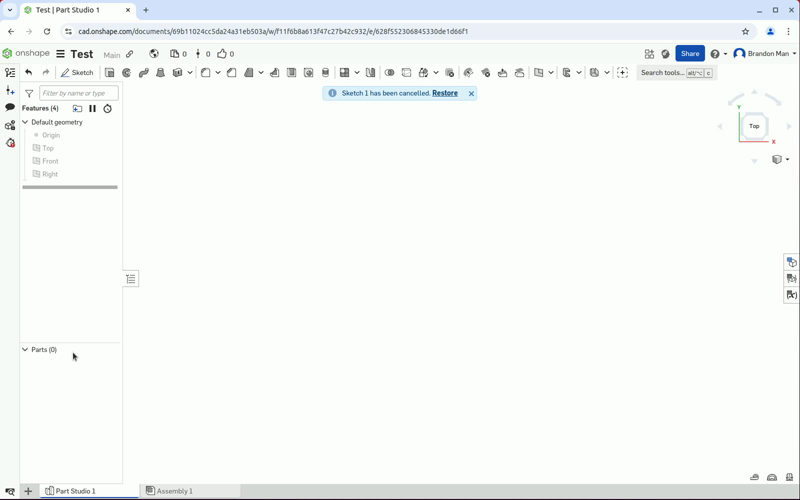
key(shift+p)
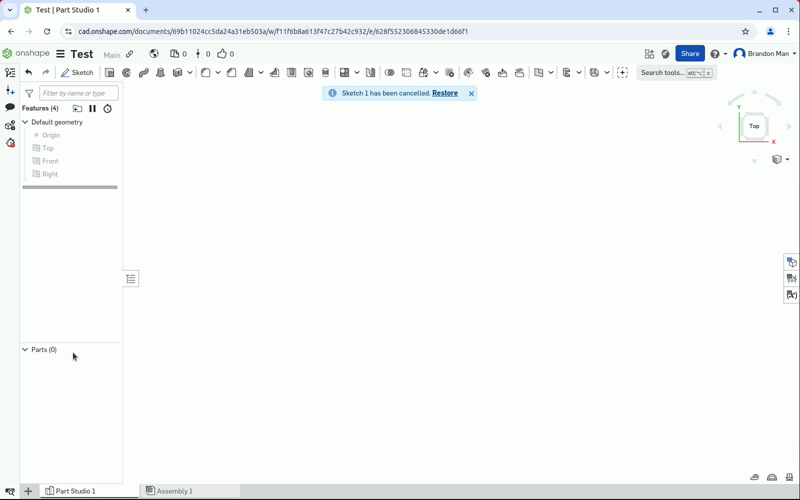
key(space)
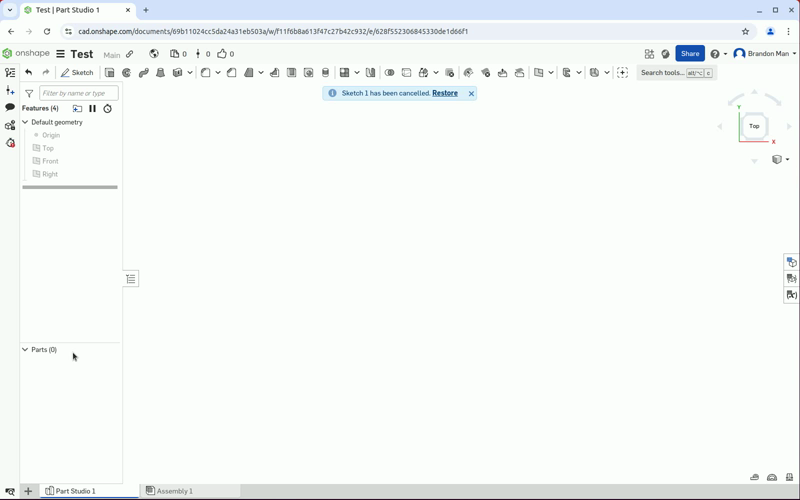
key_down(shift)
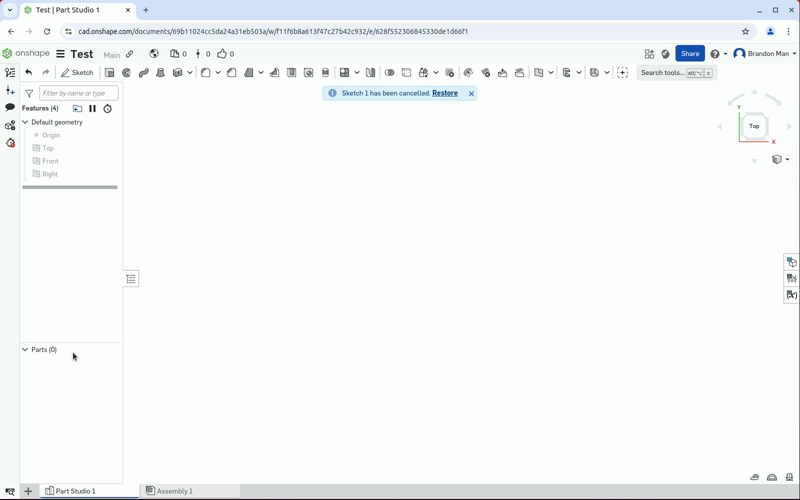
key(up)
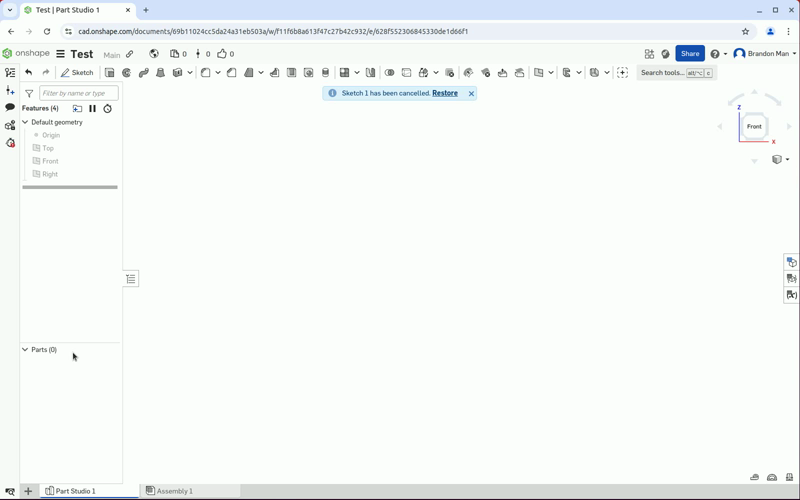
key_up(shift)
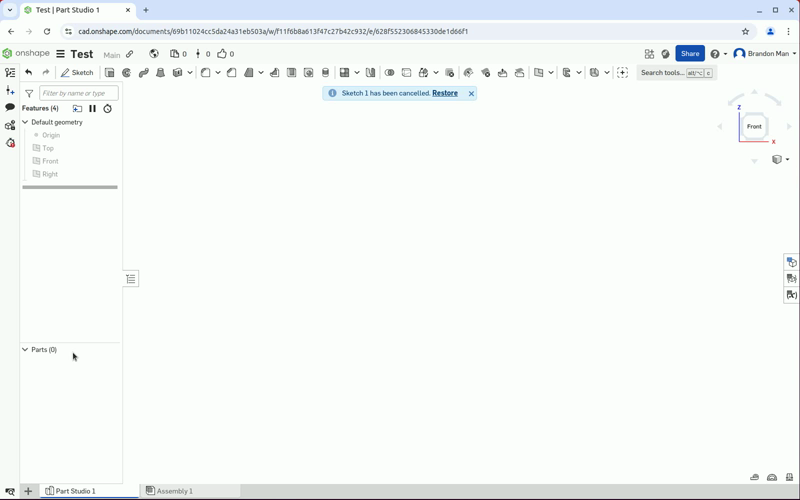
mouse_move(73, 352)
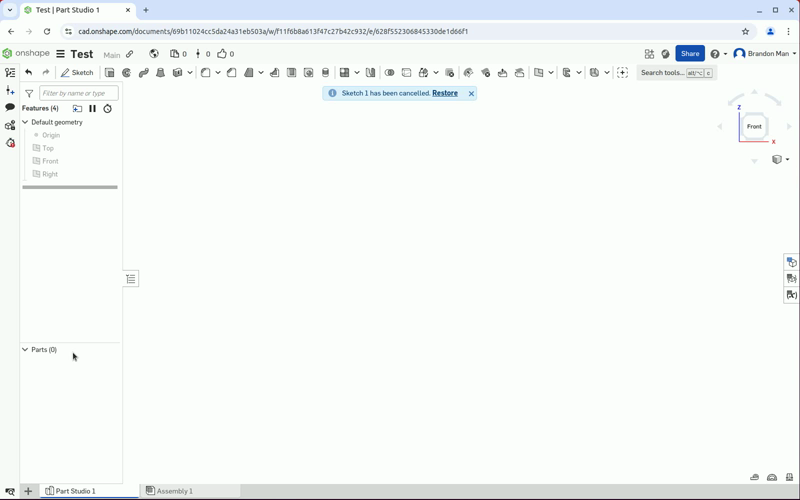
key(shift+y)
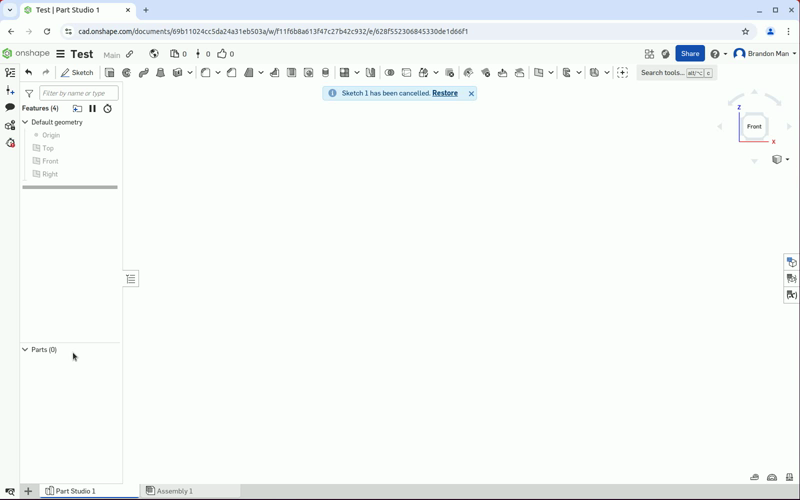
key(shift+s)
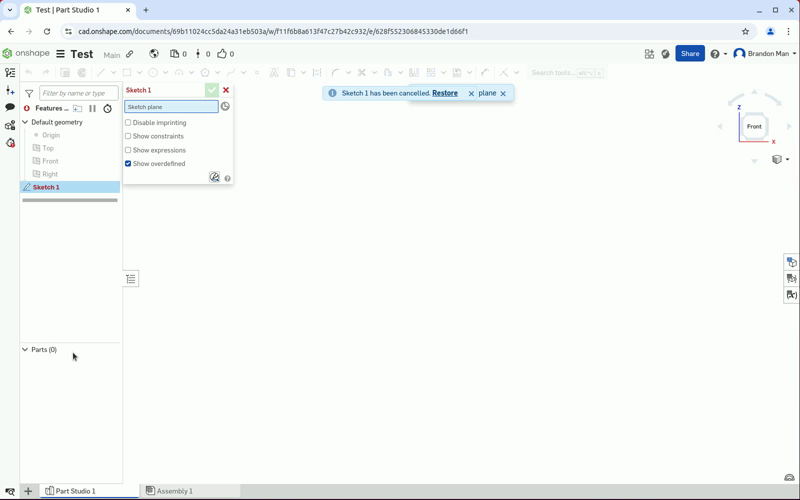
mouse_move(73, 163)
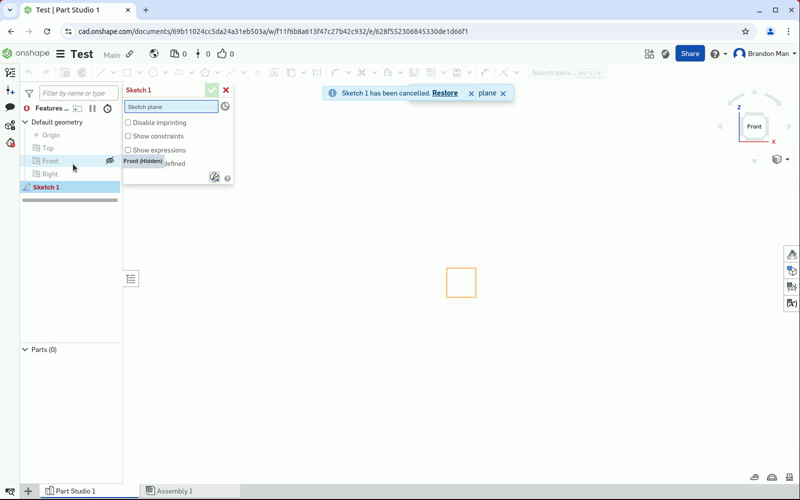
click(73, 163)
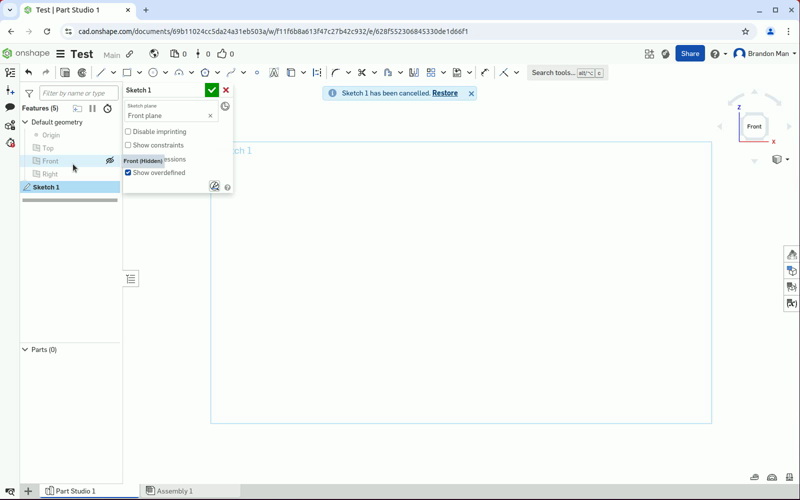
mouse_move(73, 352)
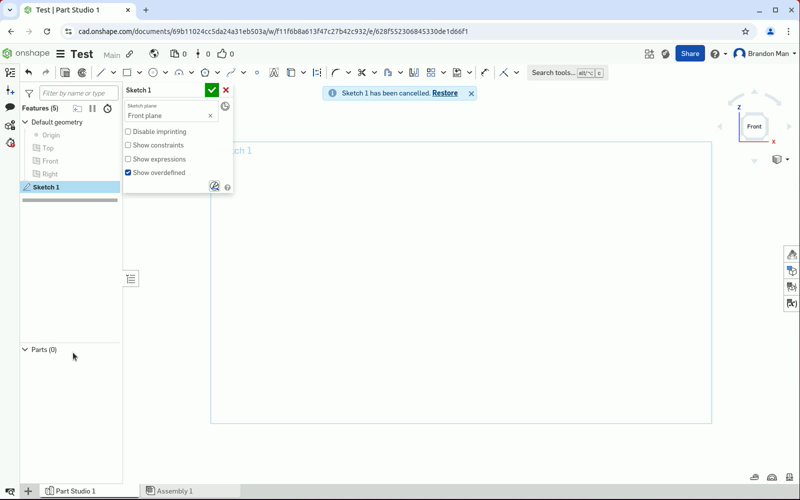
key(y)
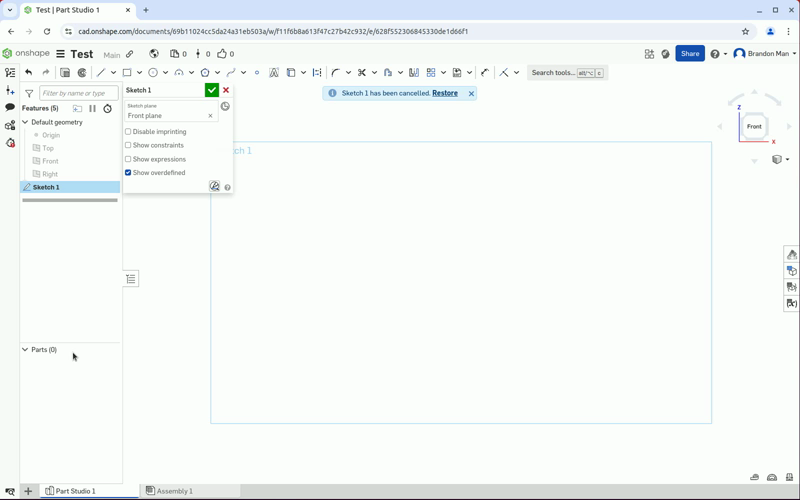
key(l)
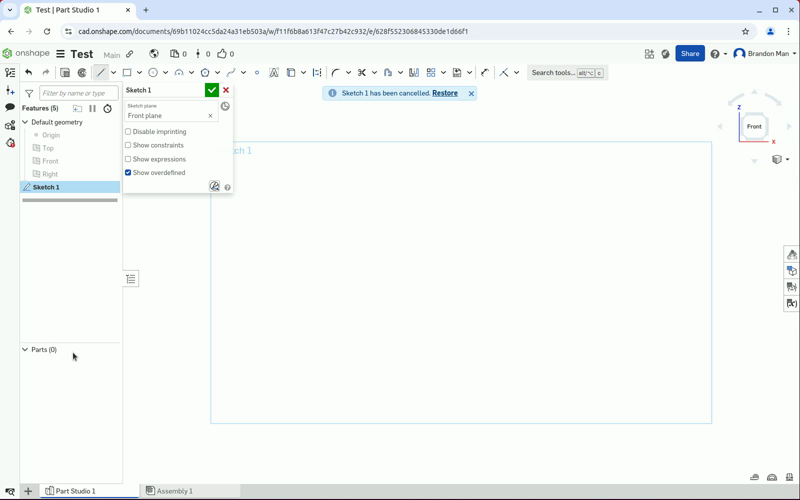
key_down(shift)
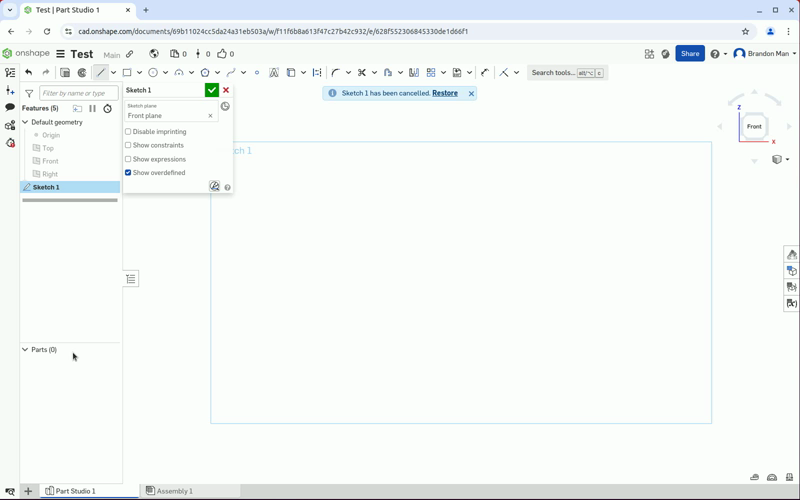
mouse_move(419, 311)
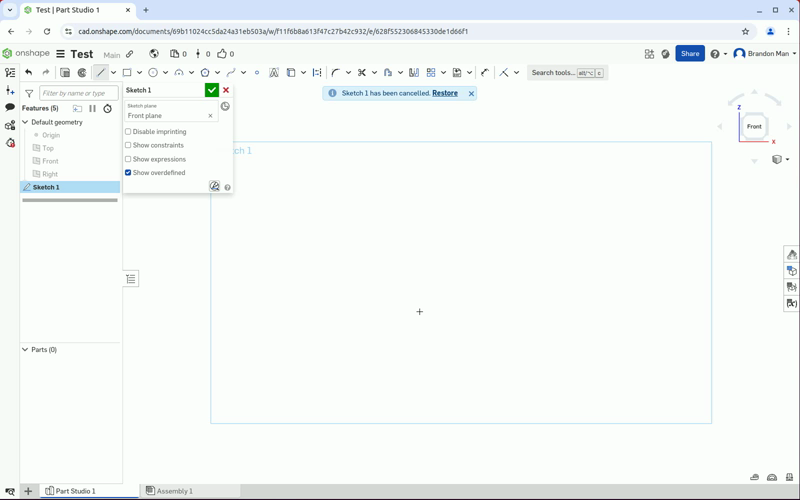
click(419, 311)
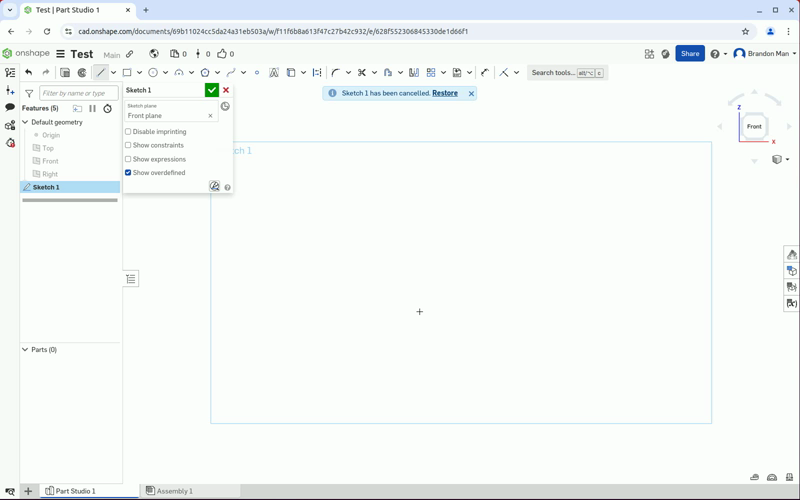
key_up(shift)
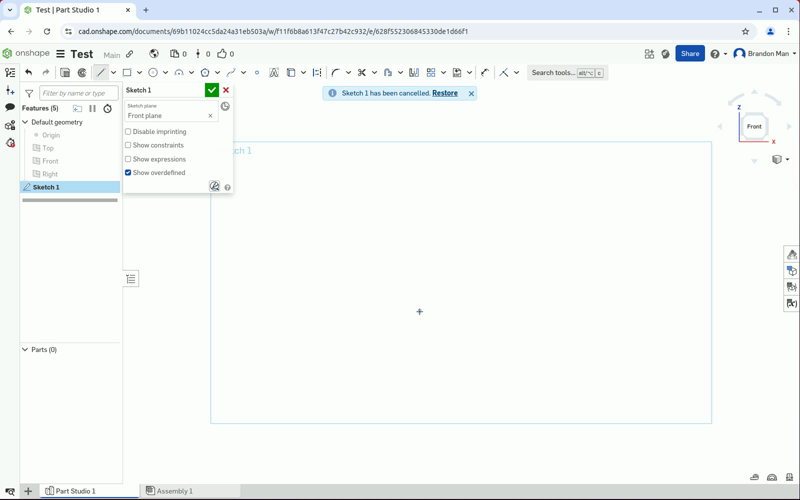
key_down(shift)
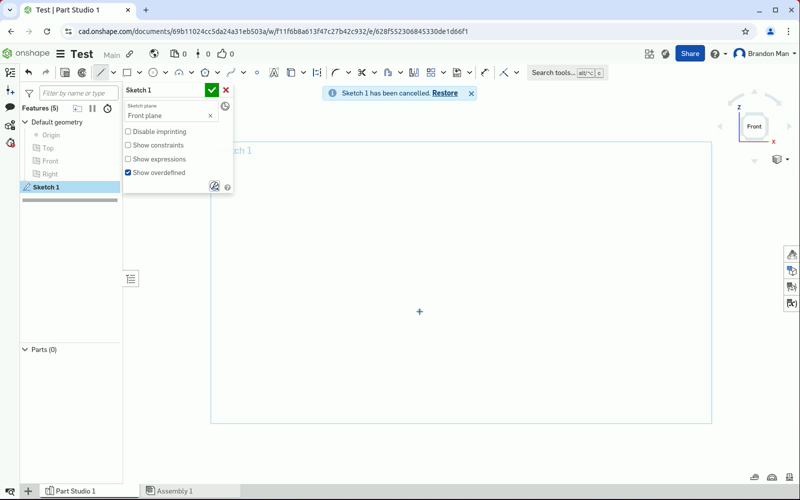
mouse_move(532, 311)
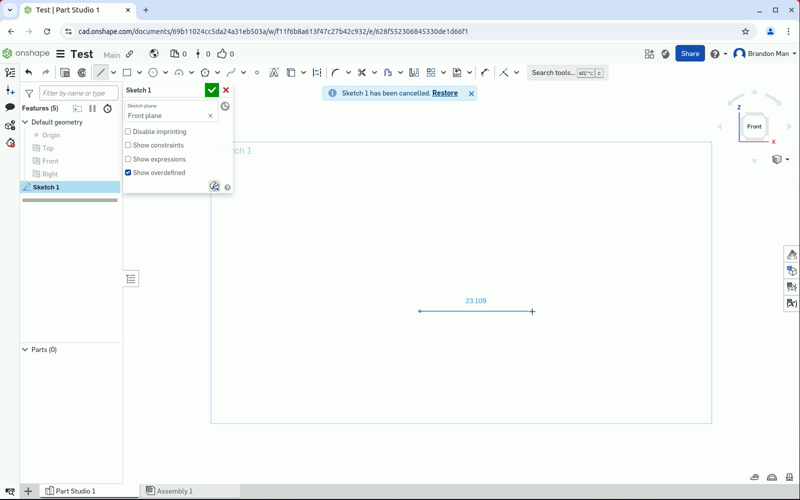
click(532, 311)
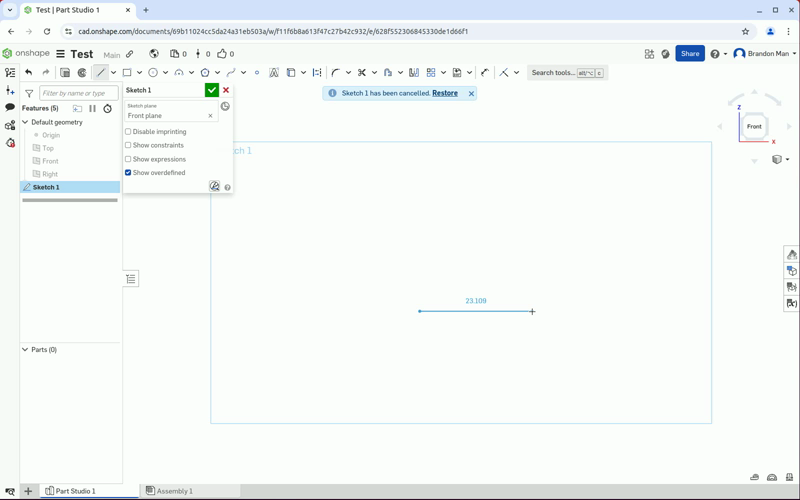
key_up(shift)
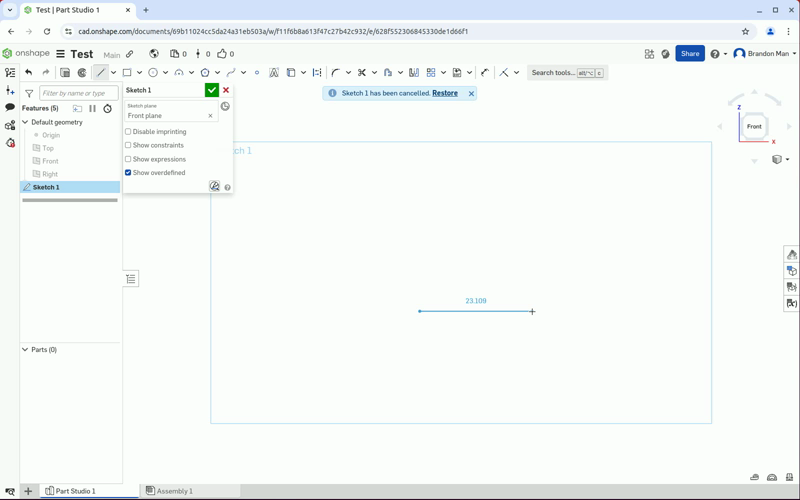
key_down(shift)
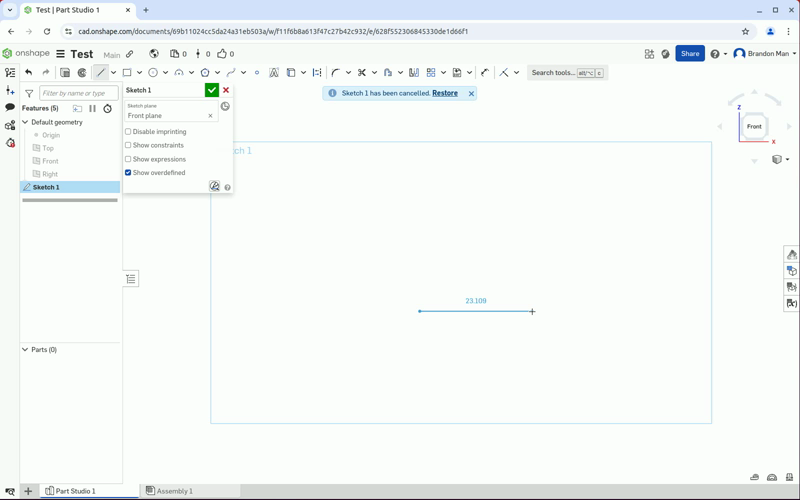
mouse_move(562, 311)
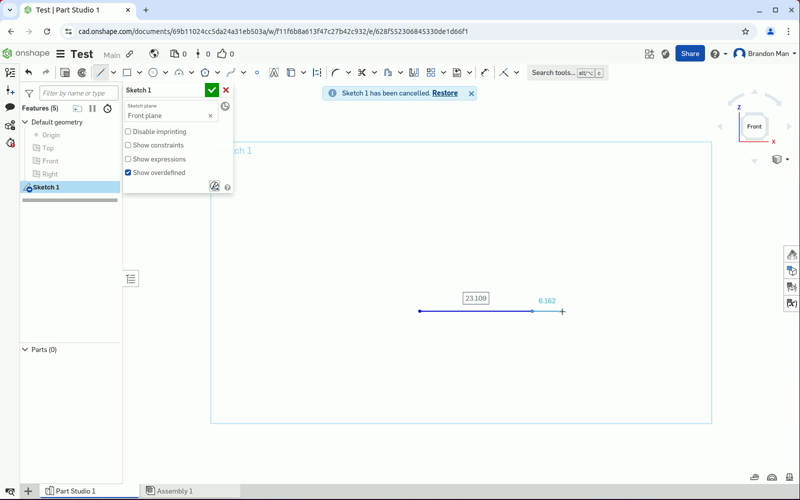
mouse_move(532, 253)
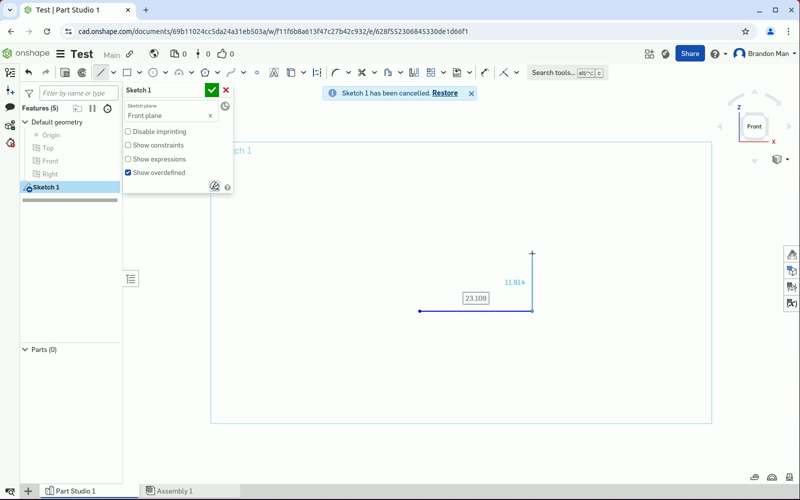
click(532, 253)
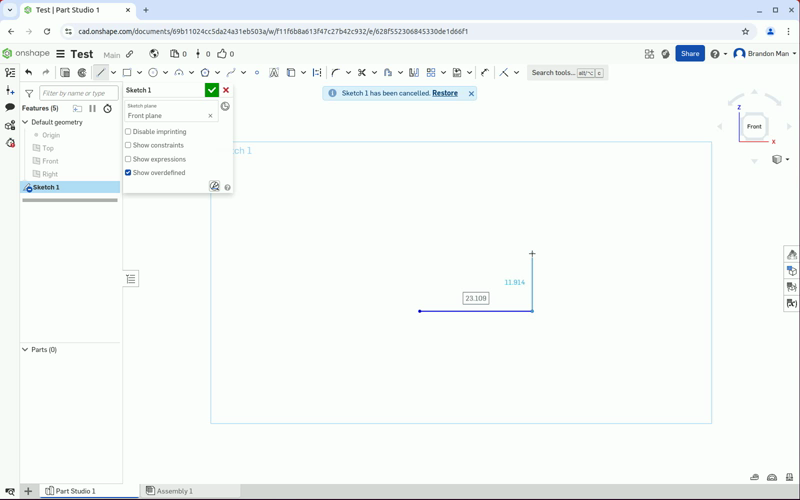
key_up(shift)
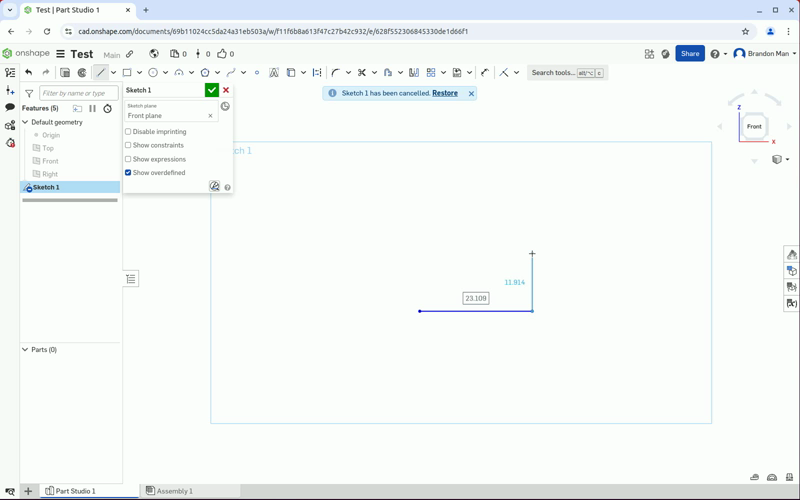
key_down(shift)
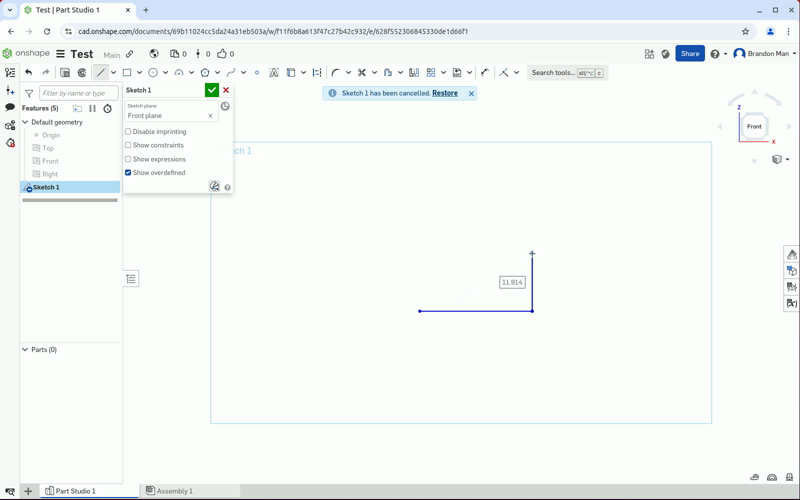
mouse_move(419, 253)
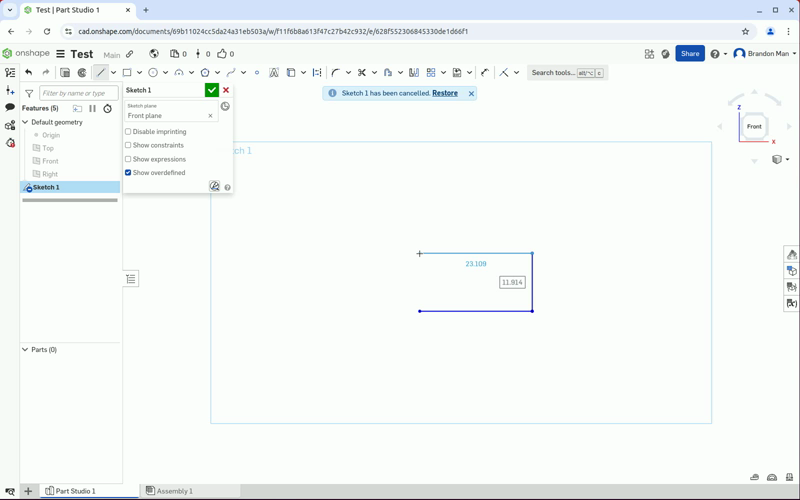
click(419, 253)
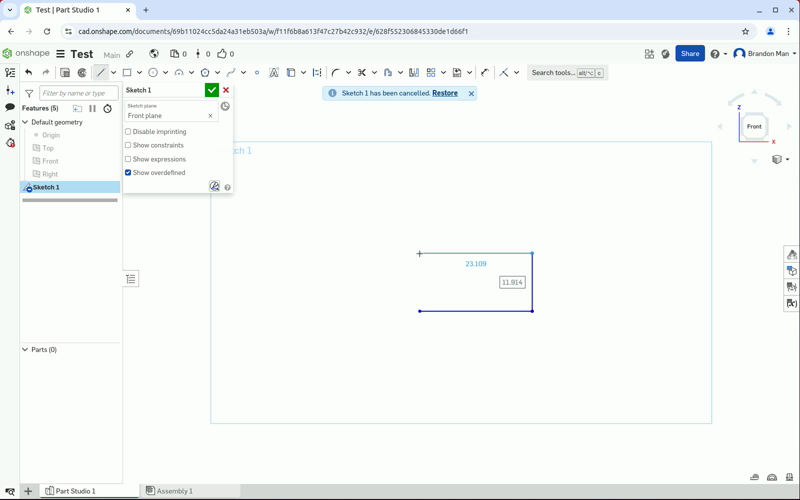
key_up(shift)
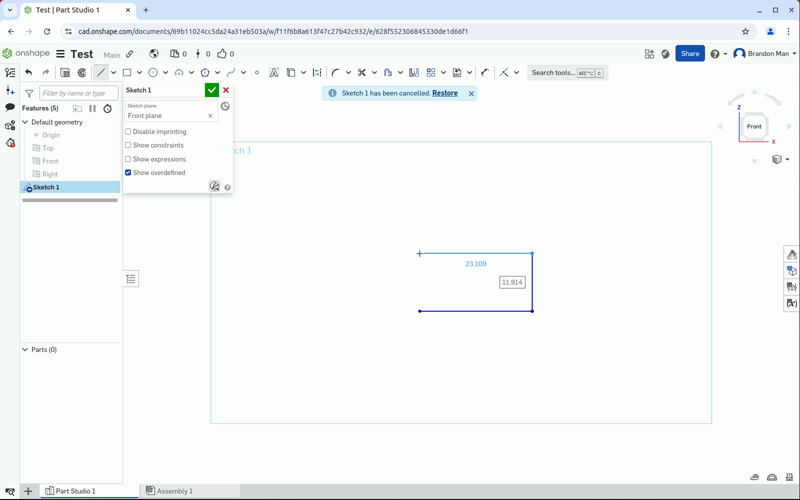
mouse_move(449, 253)
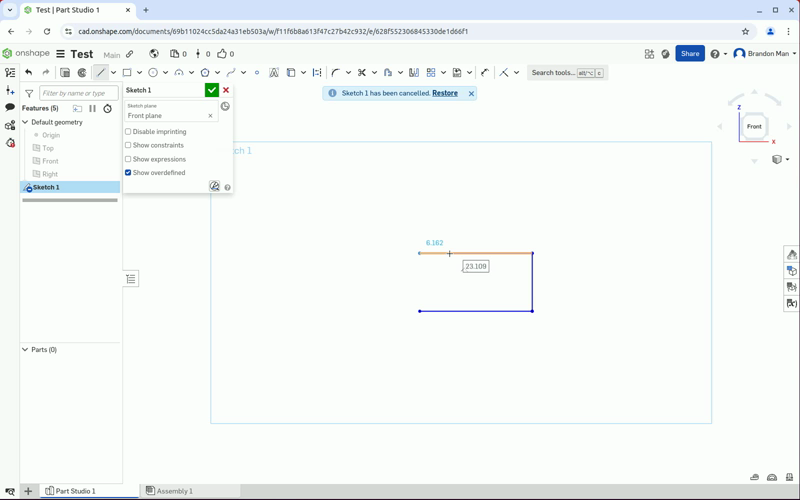
key_down(shift)
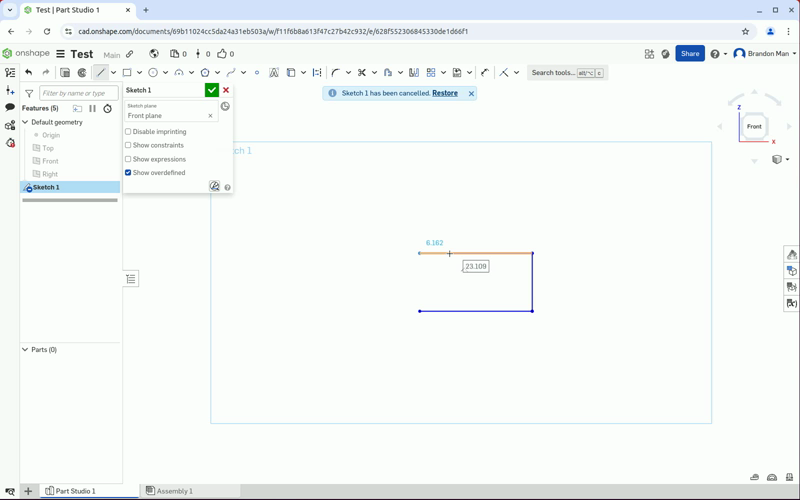
mouse_move(419, 311)
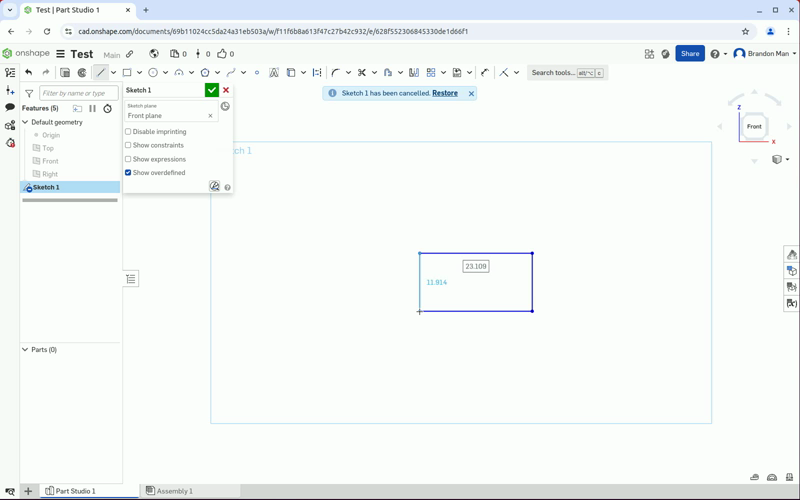
key_up(shift)
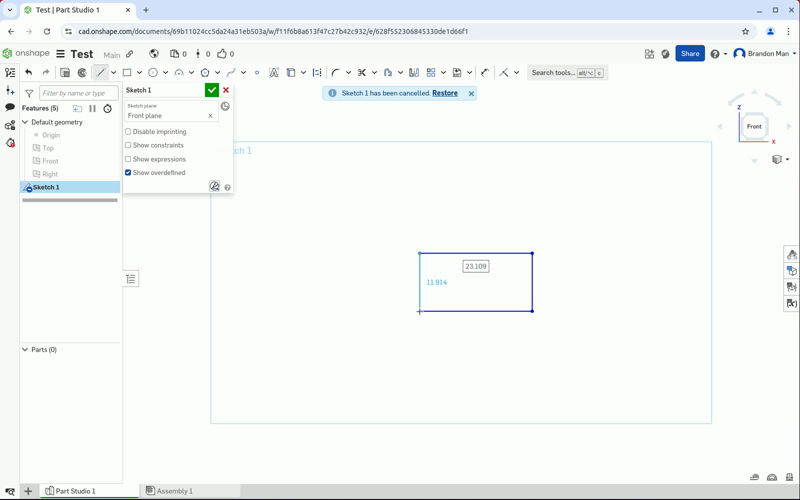
click(419, 311)
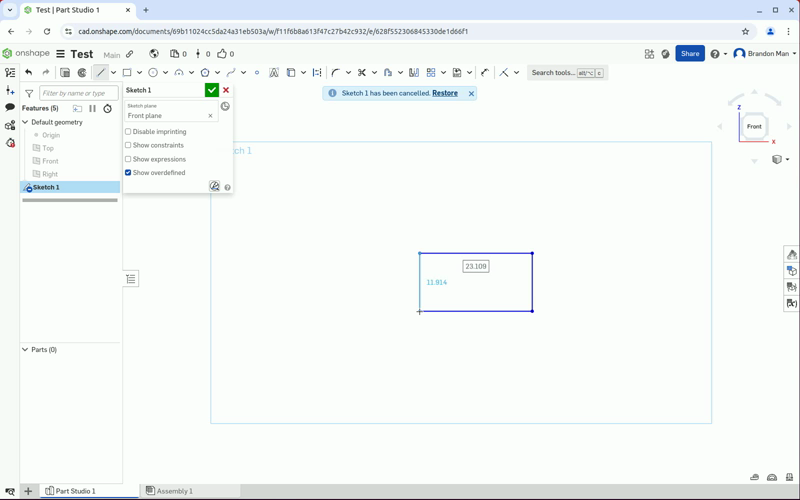
key(esc)
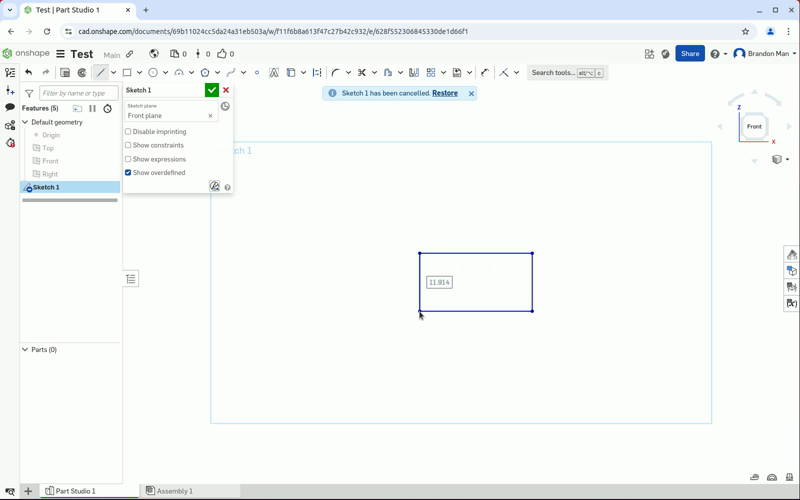
key(c)
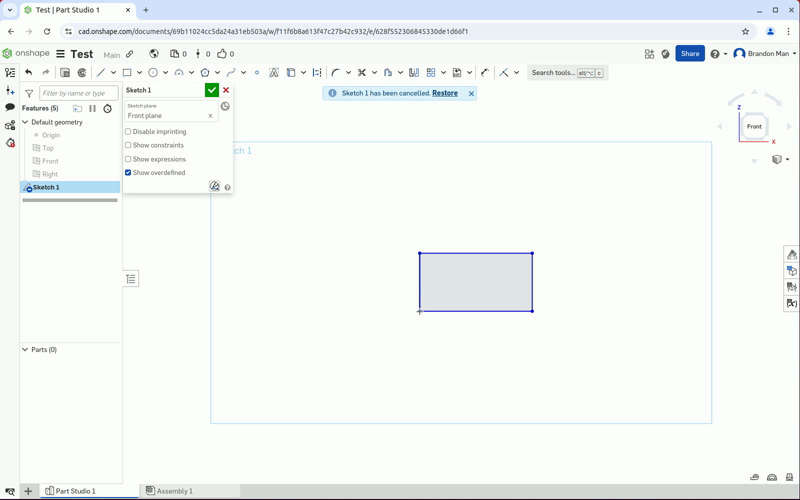
key_down(shift)
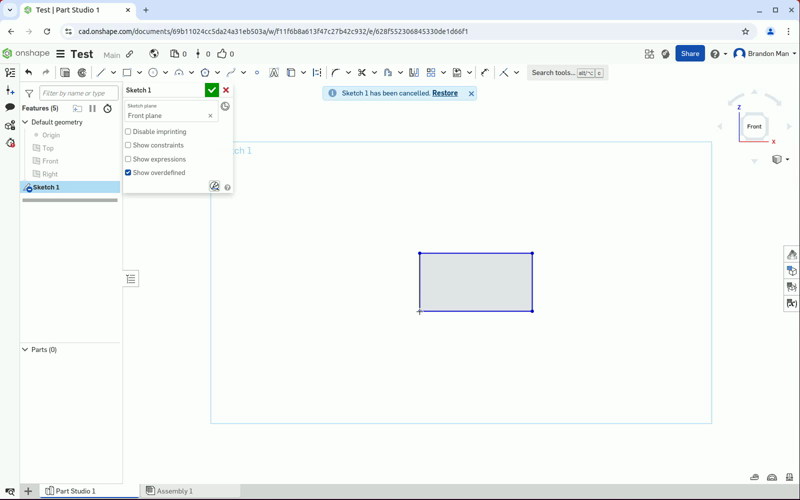
mouse_move(450, 282)
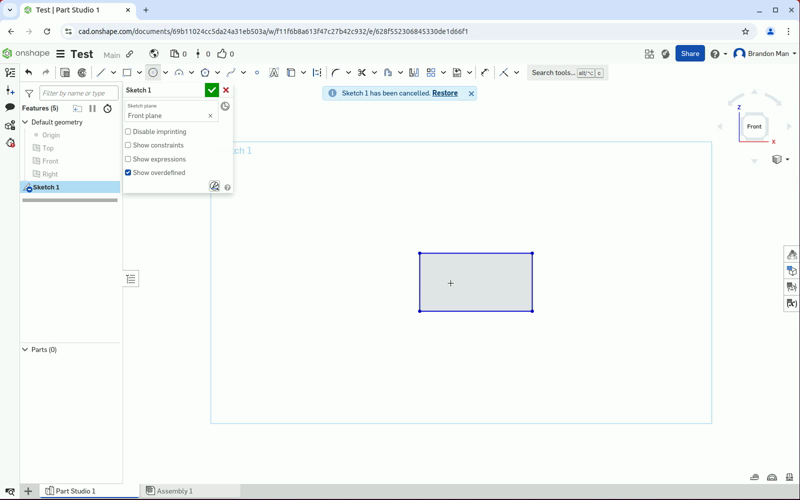
click(450, 282)
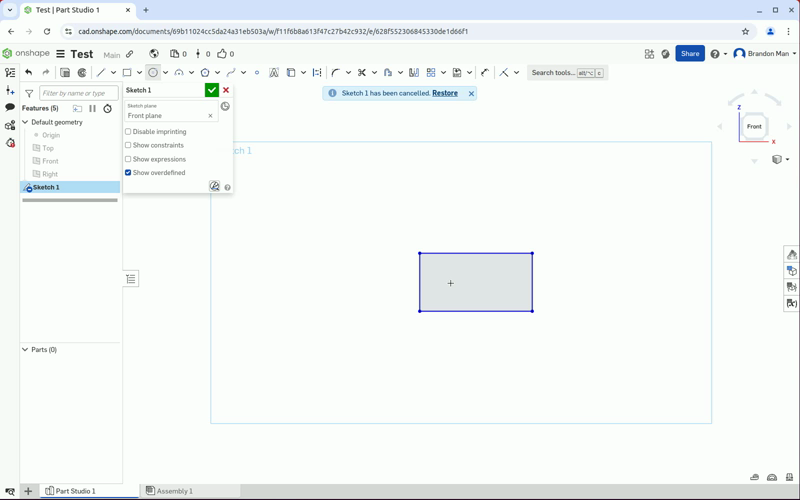
key_up(shift)
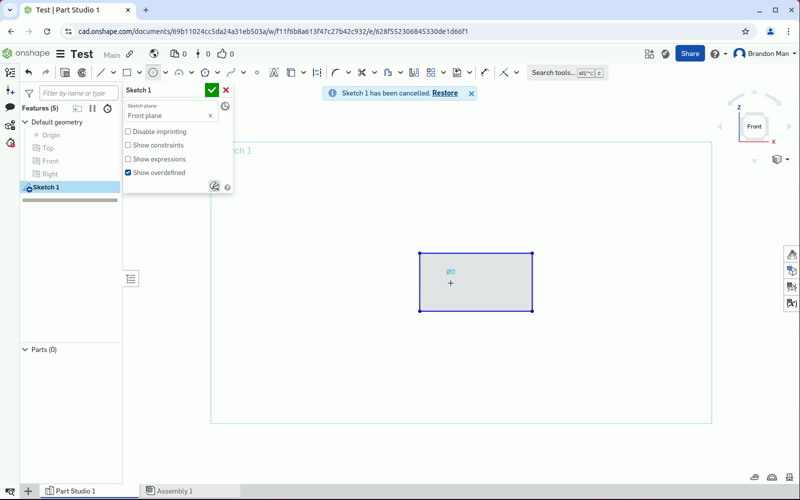
mouse_move(474, 282)
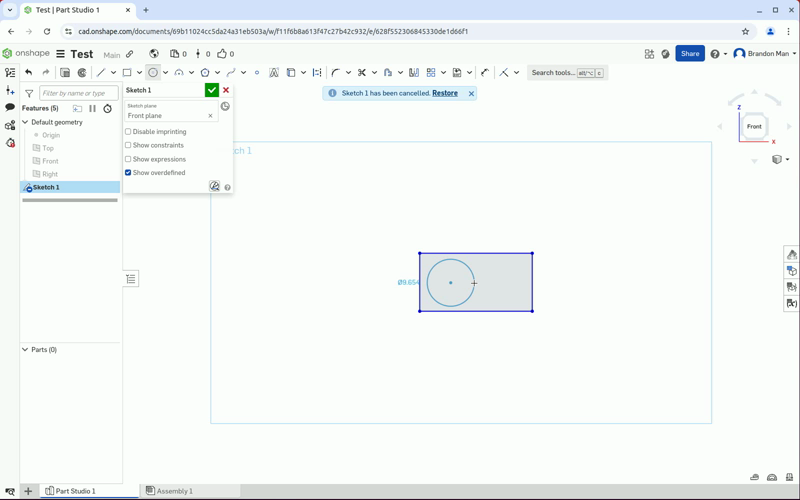
click(474, 282)
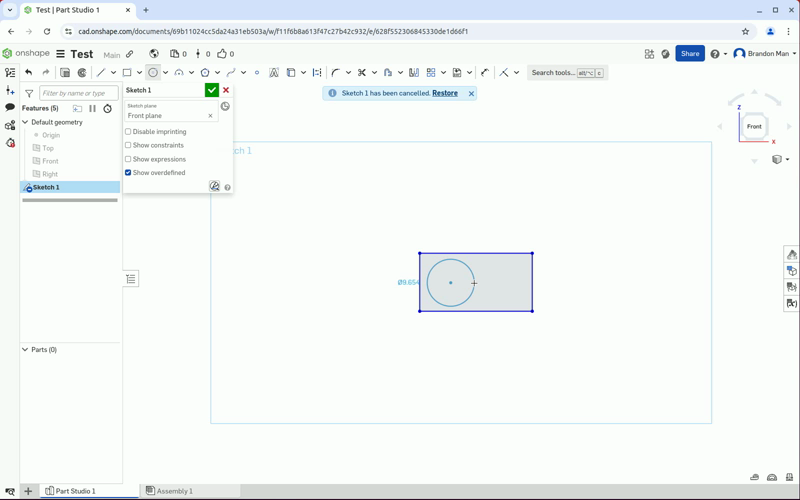
key(esc)
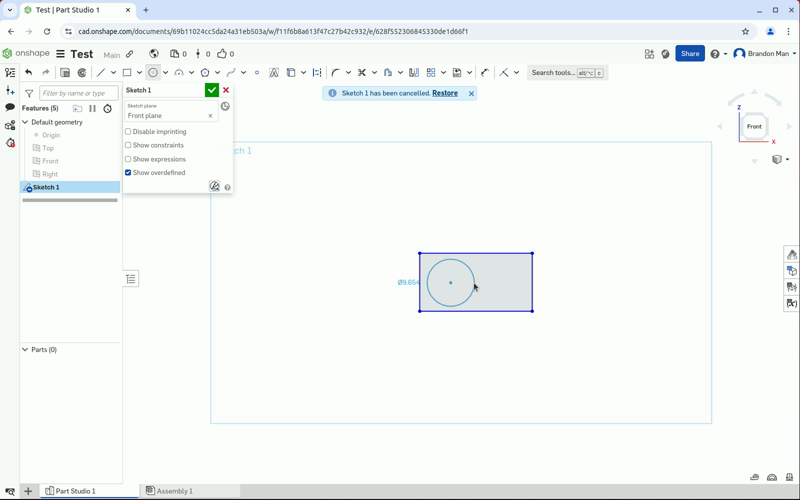
mouse_move(523, 264)
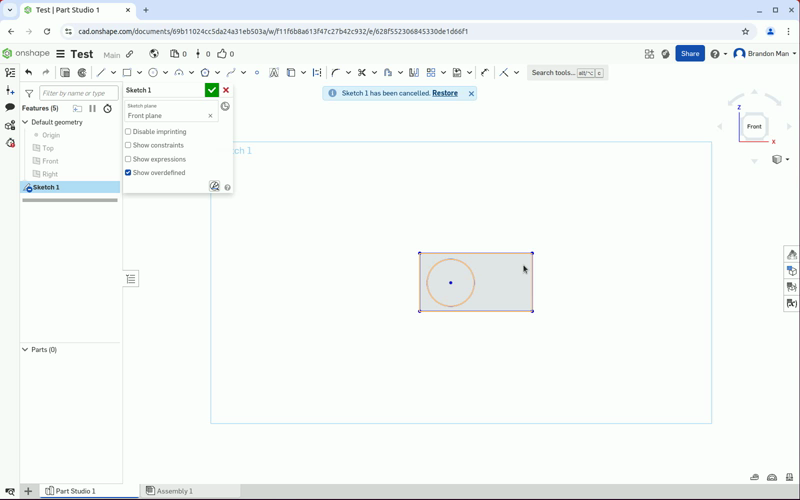
click(523, 264)
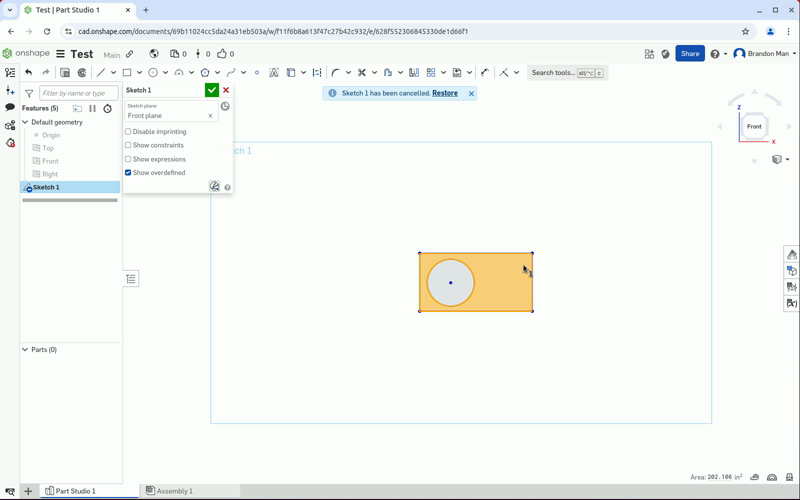
mouse_move(73, 352)
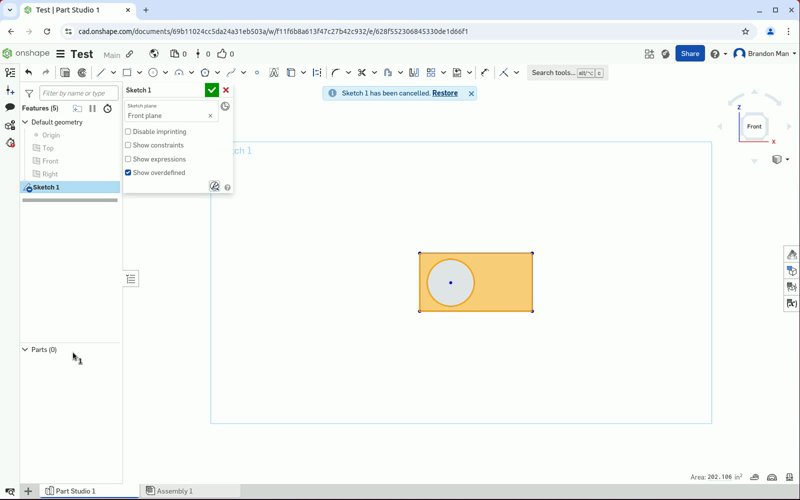
key(shift+y)
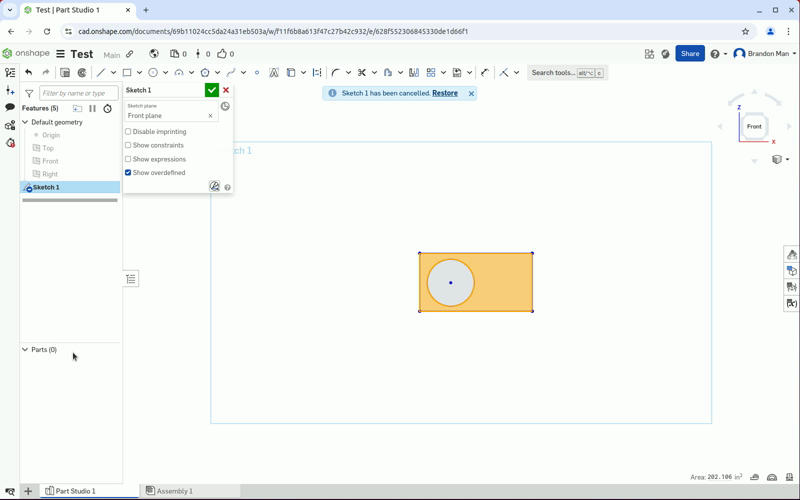
key(shift+e)
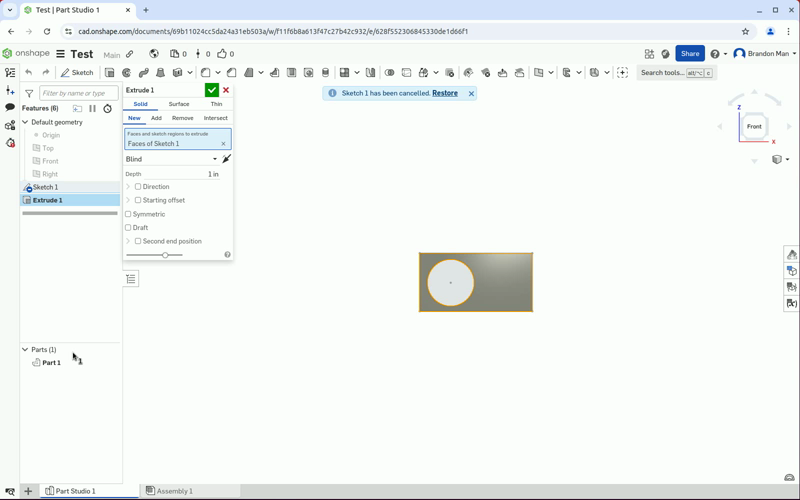
mouse_move(143, 106)
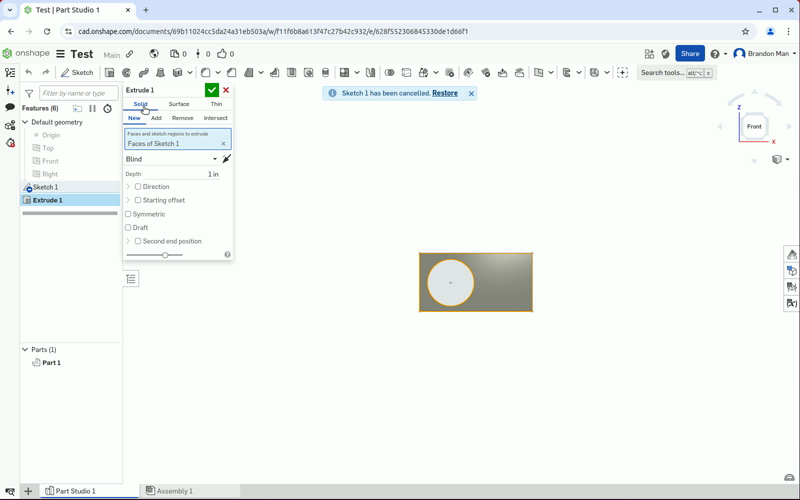
click(143, 106)
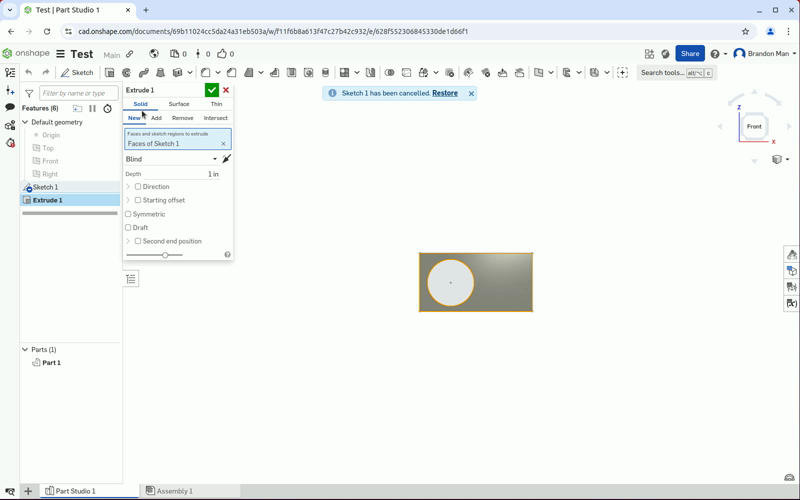
mouse_move(137, 120)
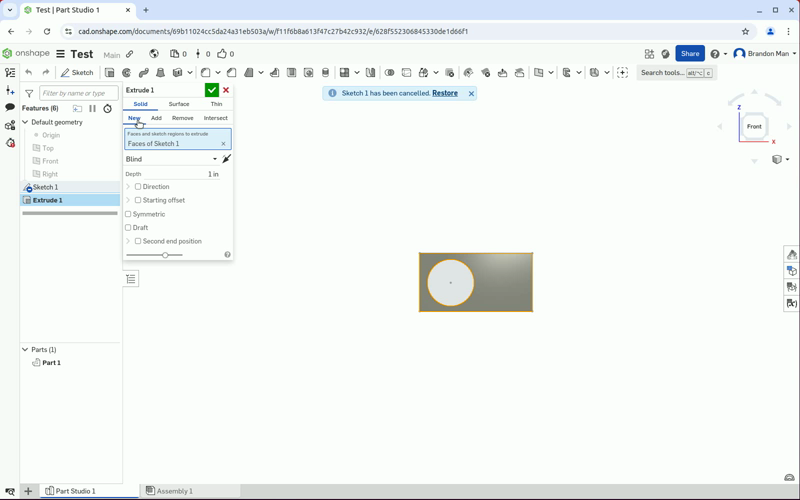
click(137, 120)
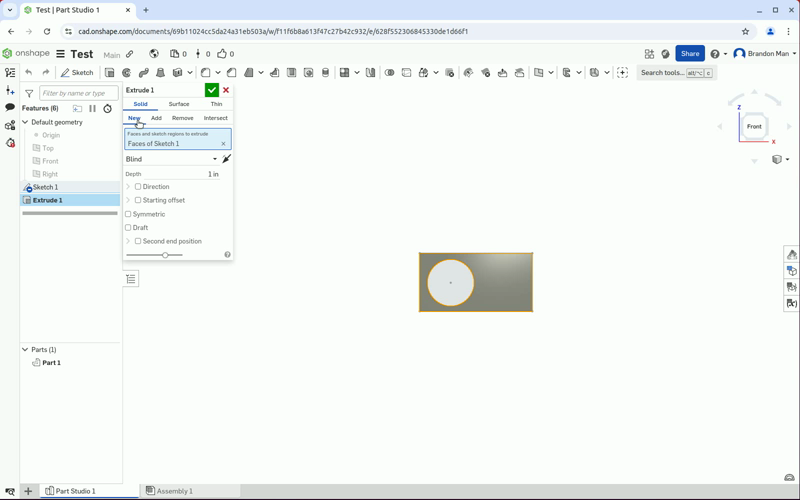
key(tab, 4)
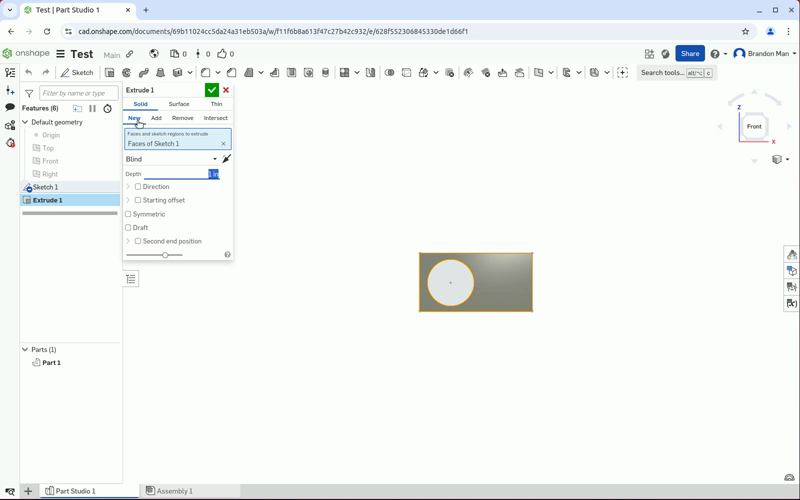
text(-23.108)
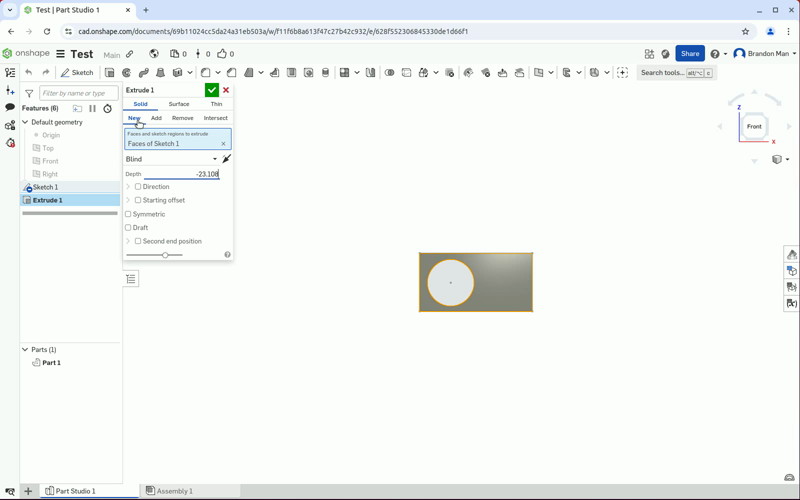
key(enter)
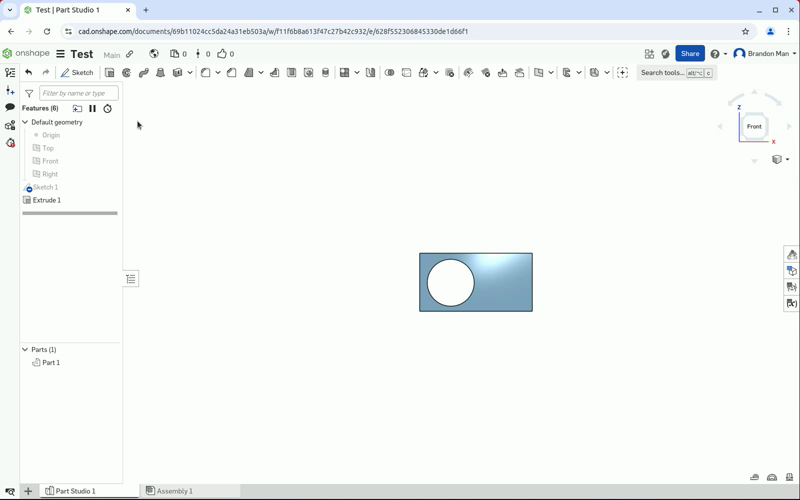
key(shift+h)
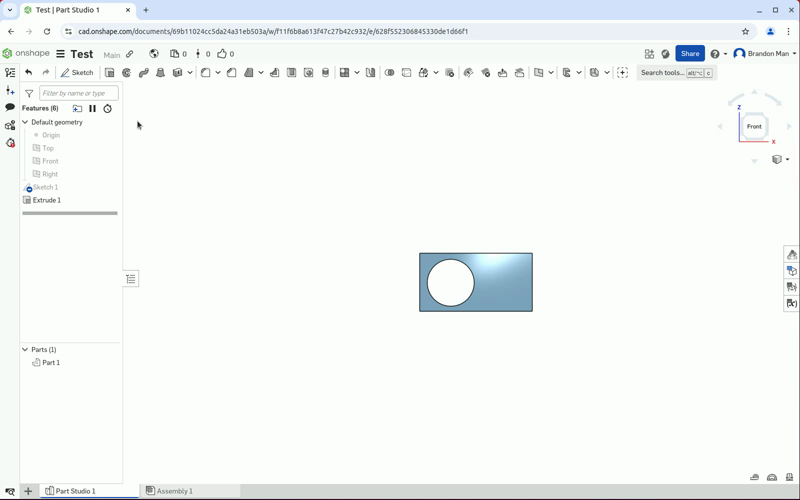
key(shift+h)
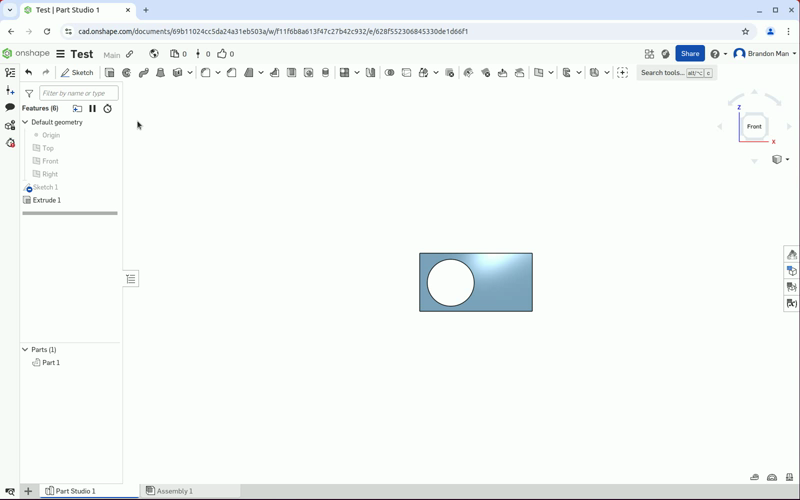
mouse_move(73, 189)
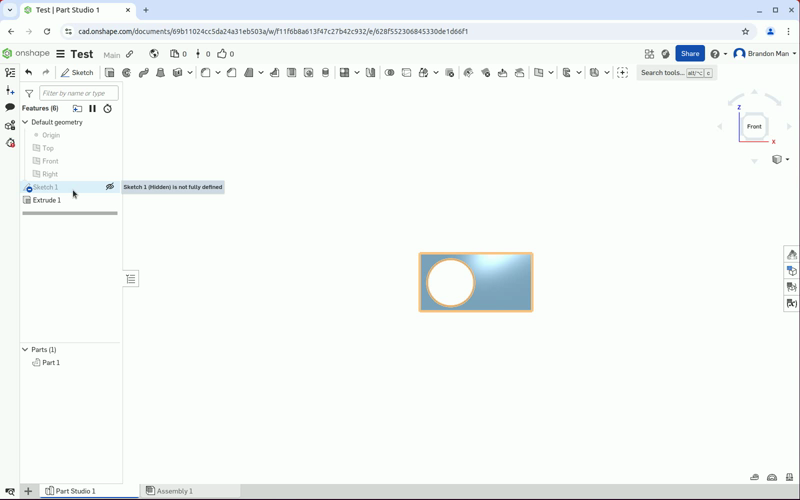
click(73, 189)
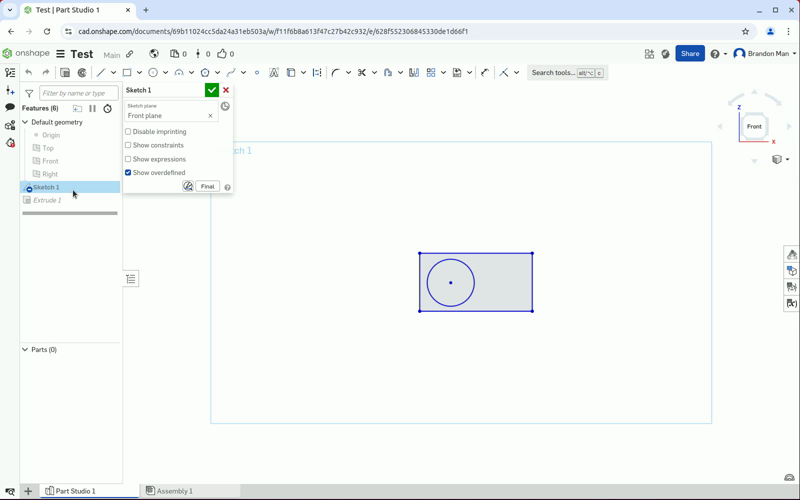
mouse_move(229, 92)
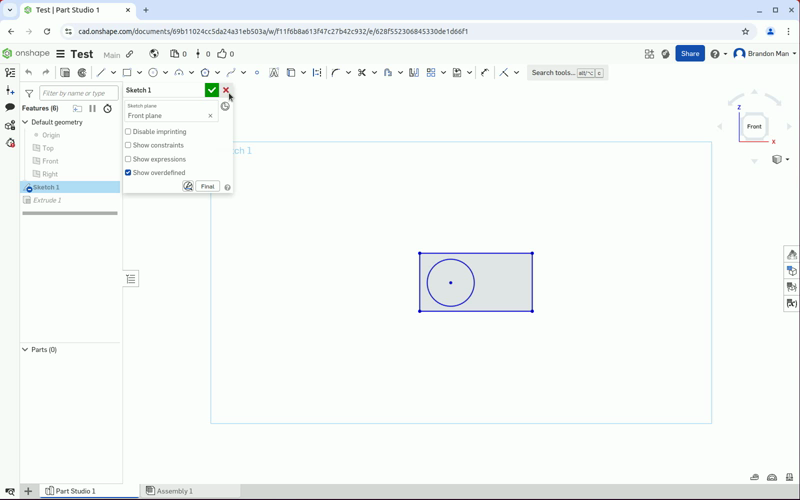
click(229, 92)
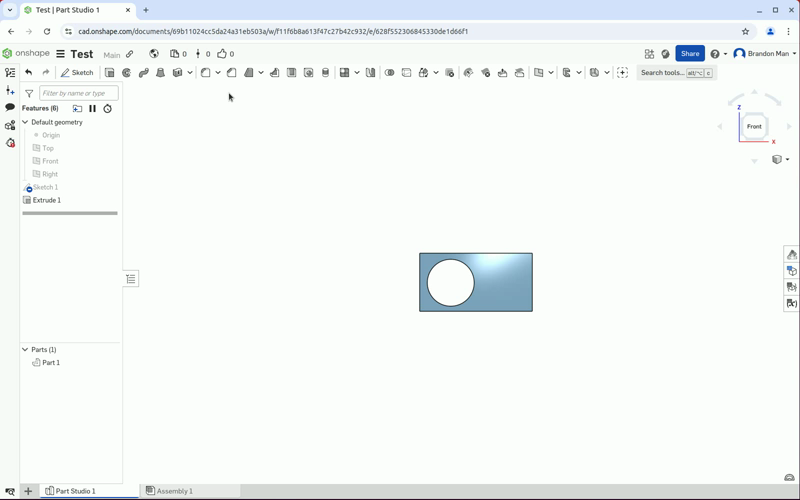
mouse_move(73, 352)
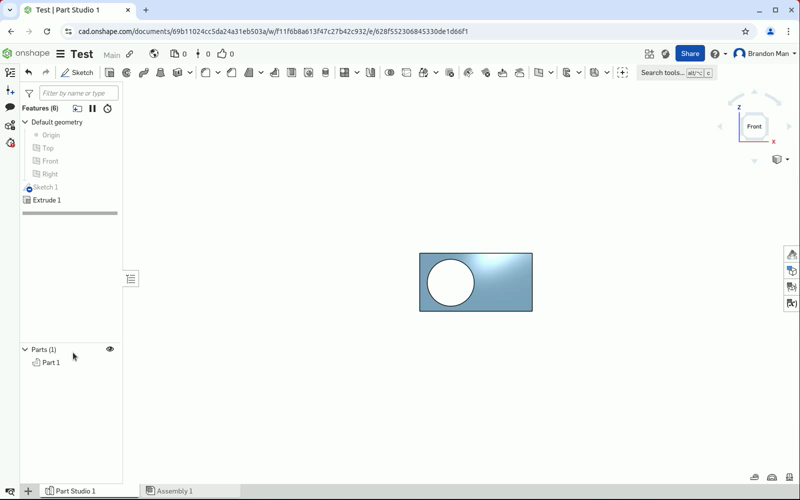
key(y)
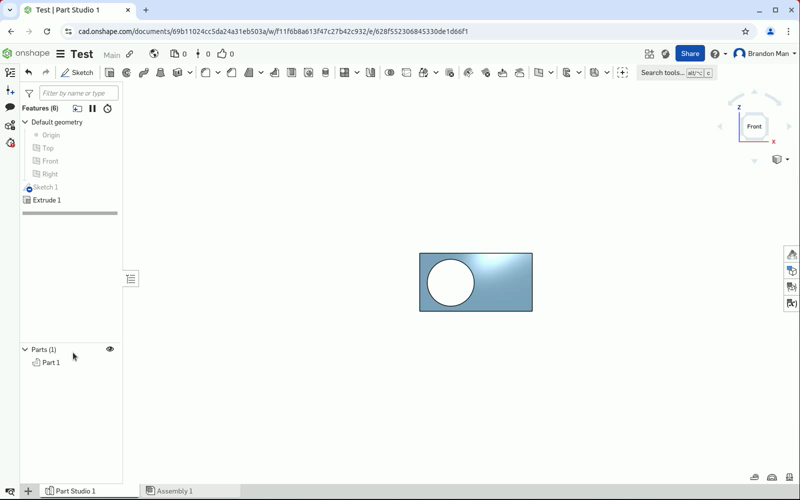
key(shift+p)
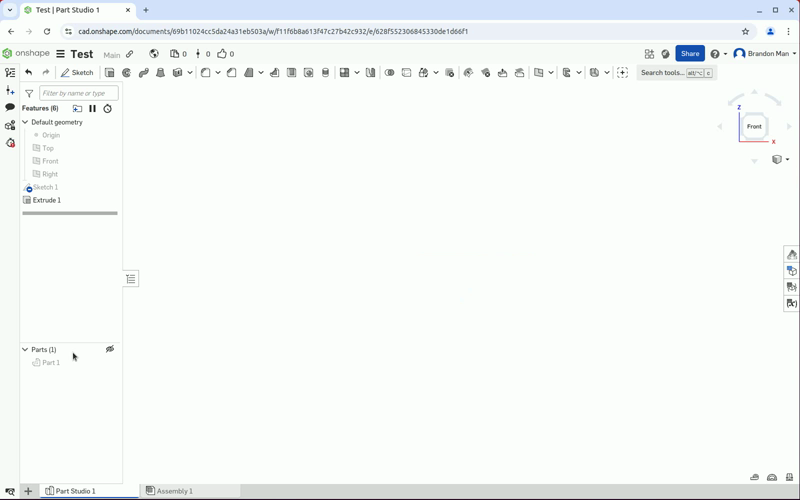
key(space)
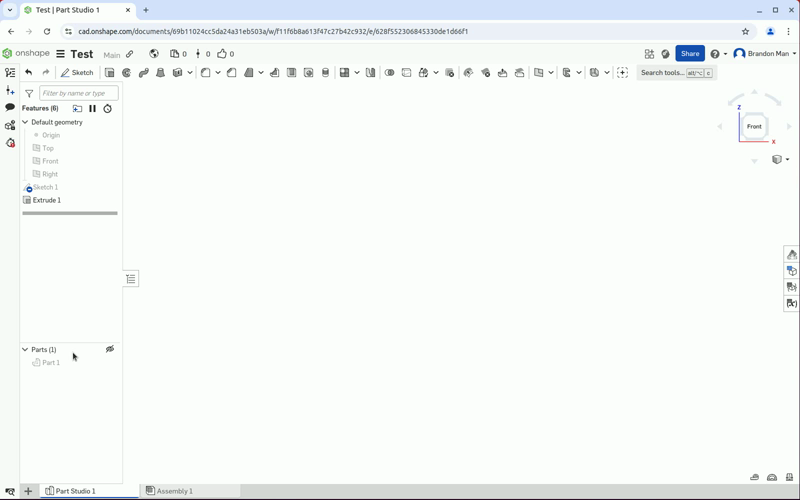
key_down(shift)
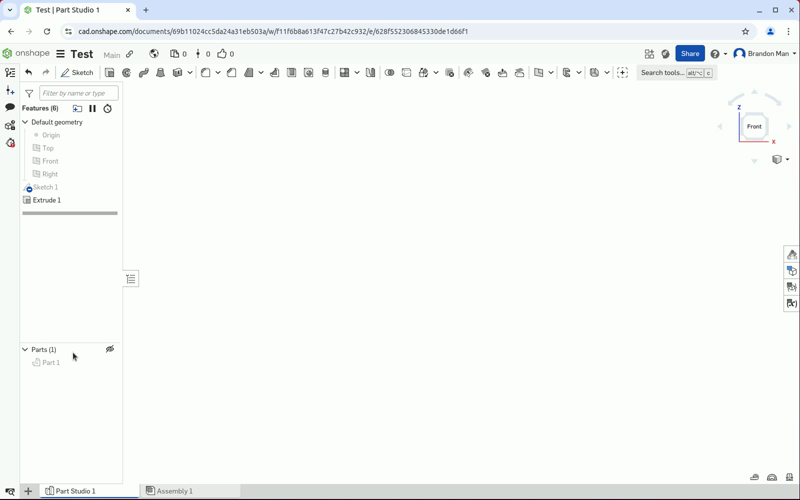
key(down)
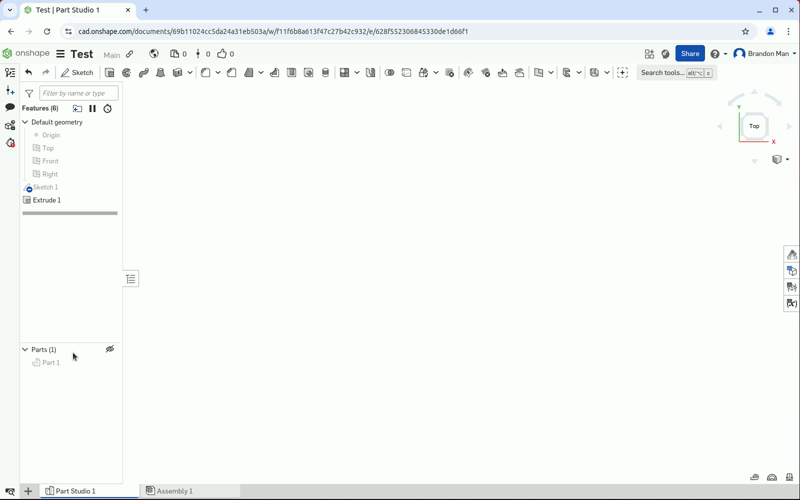
key_up(shift)
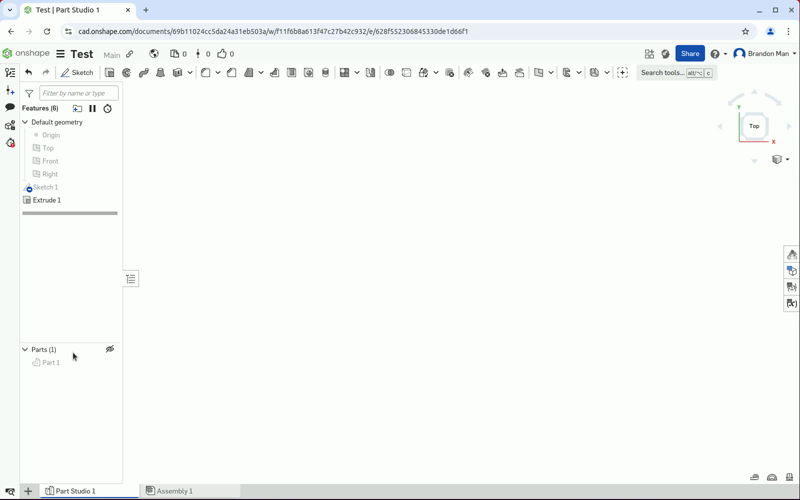
mouse_move(73, 352)
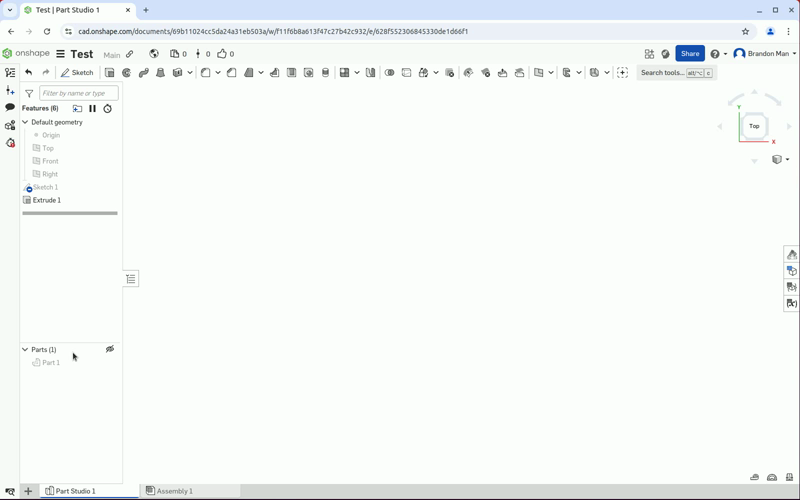
key(shift+y)
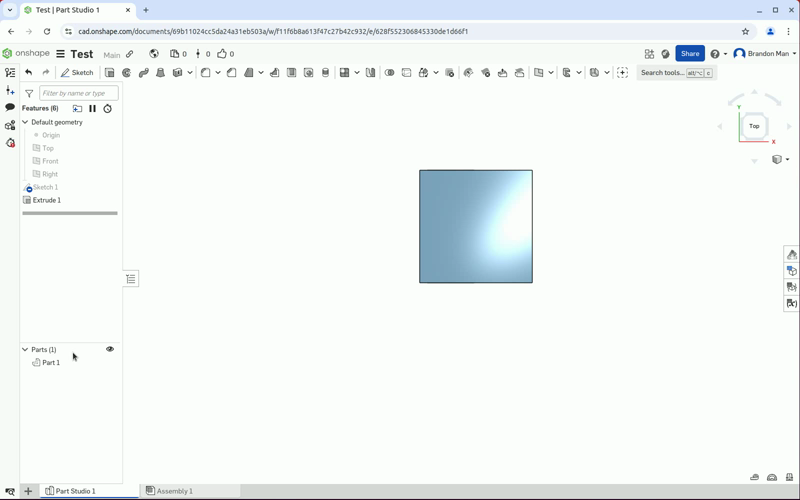
mouse_move(541, 75)
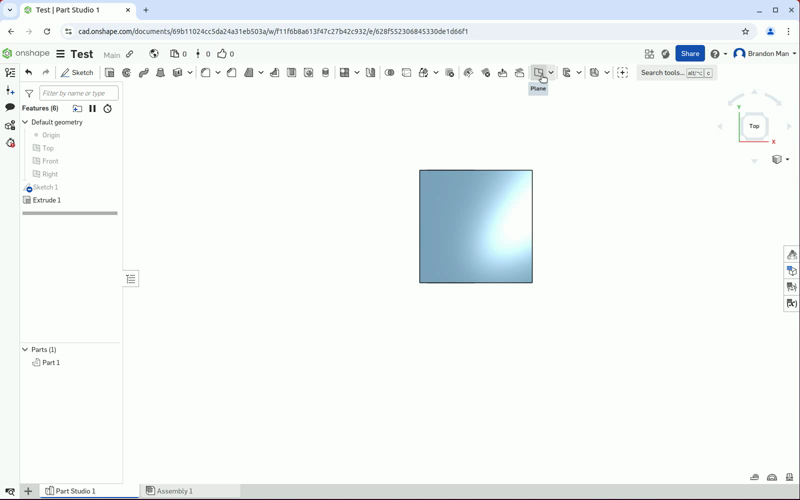
click(541, 75)
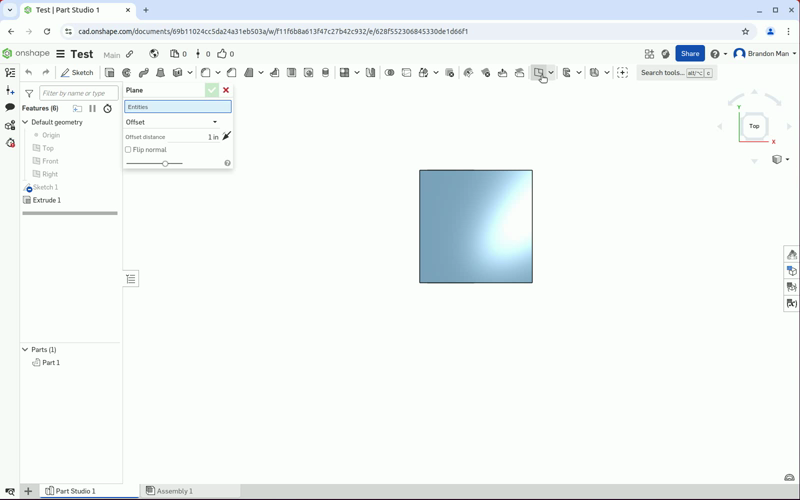
mouse_move(73, 150)
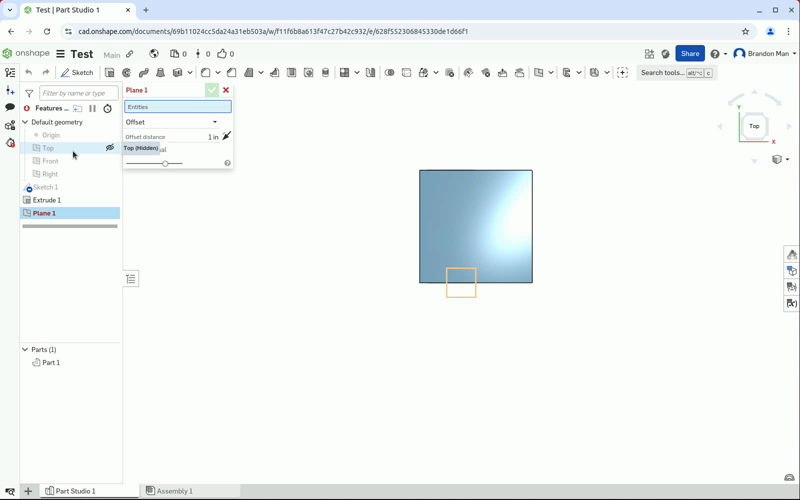
click(73, 150)
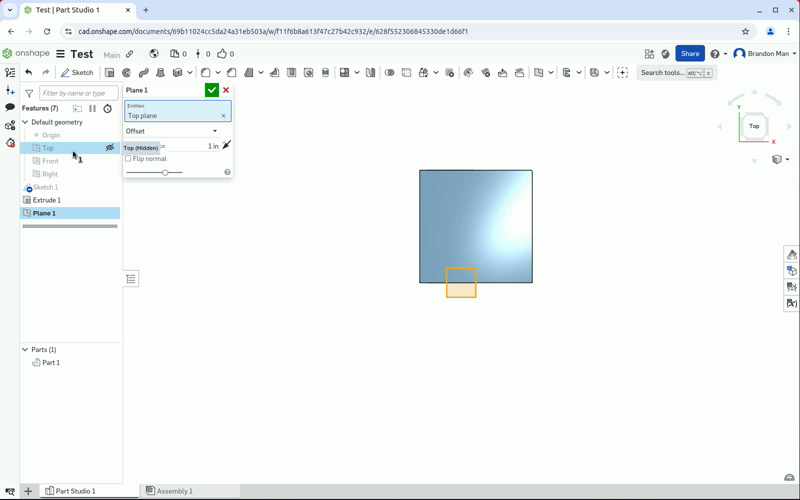
key(tab, 2)
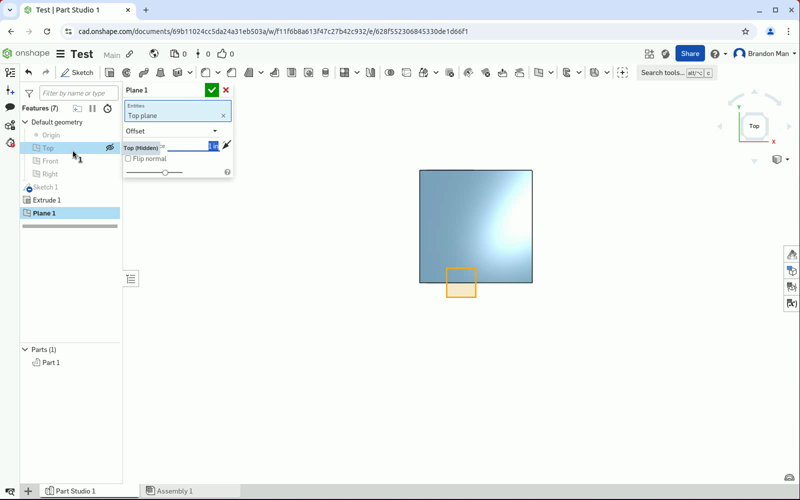
text(6.255)
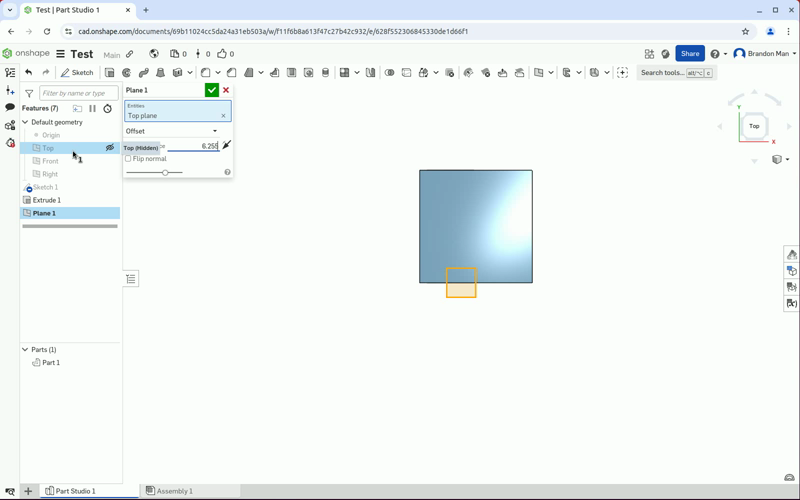
key(enter, 2)
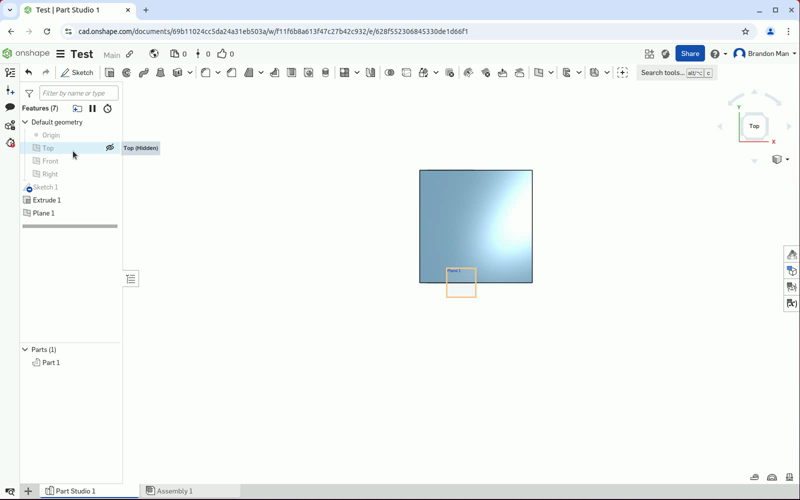
key(shift+s)
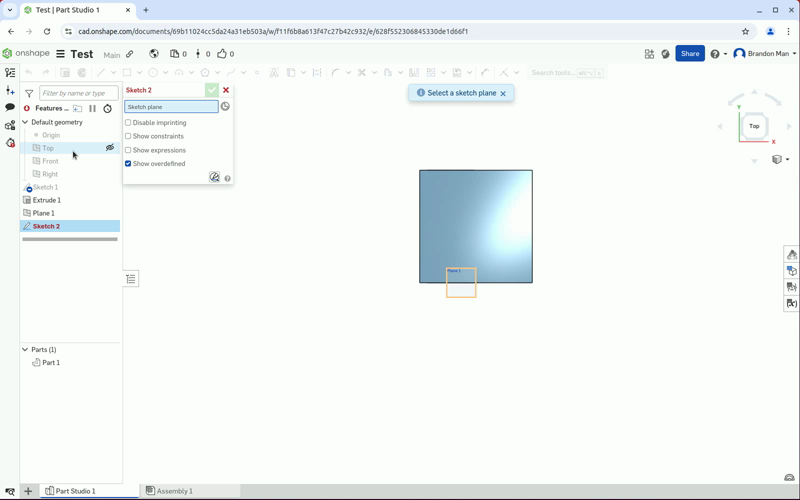
mouse_move(73, 215)
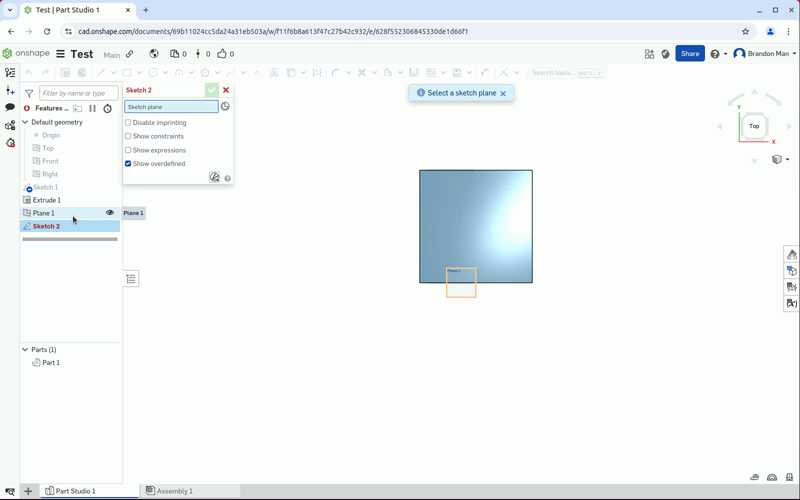
click(73, 215)
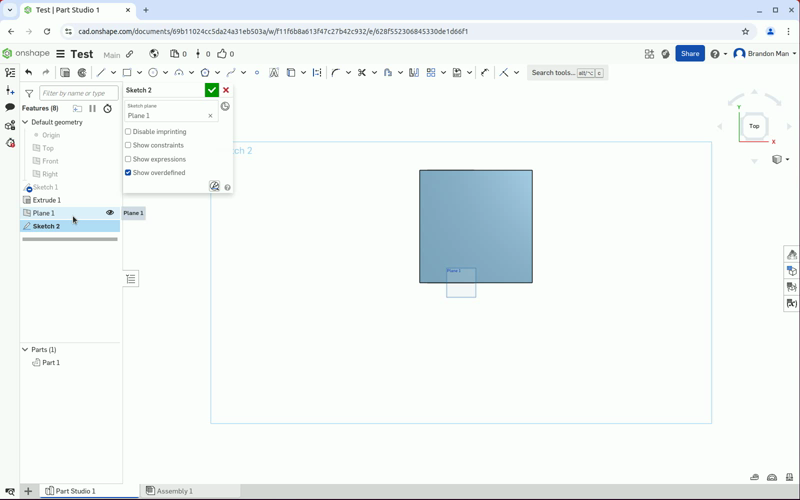
mouse_move(73, 352)
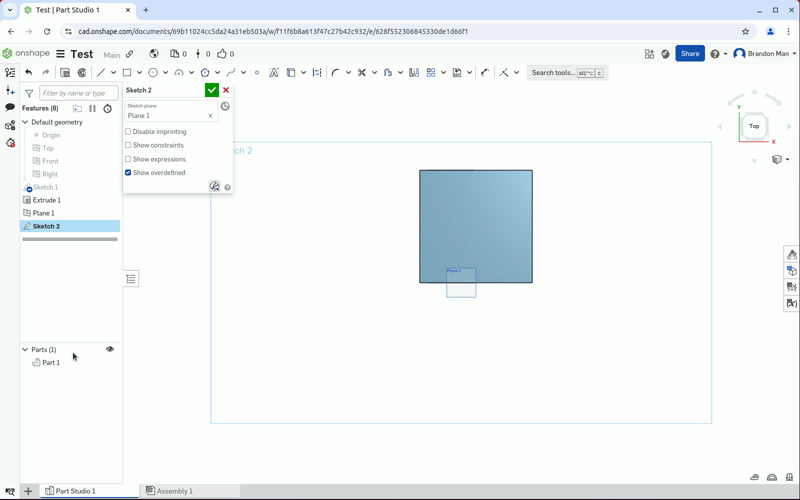
key(y)
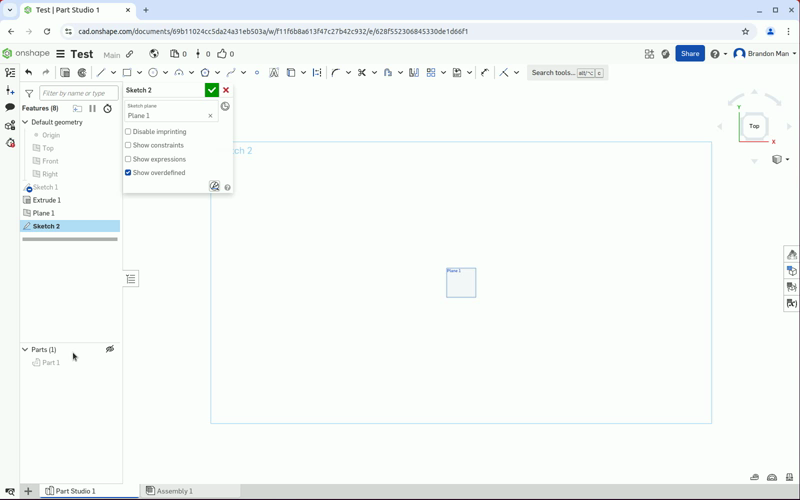
key(c)
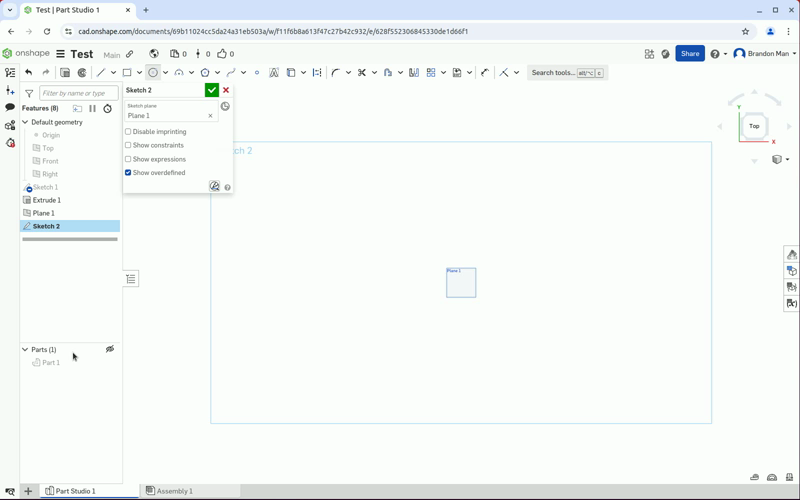
key_down(shift)
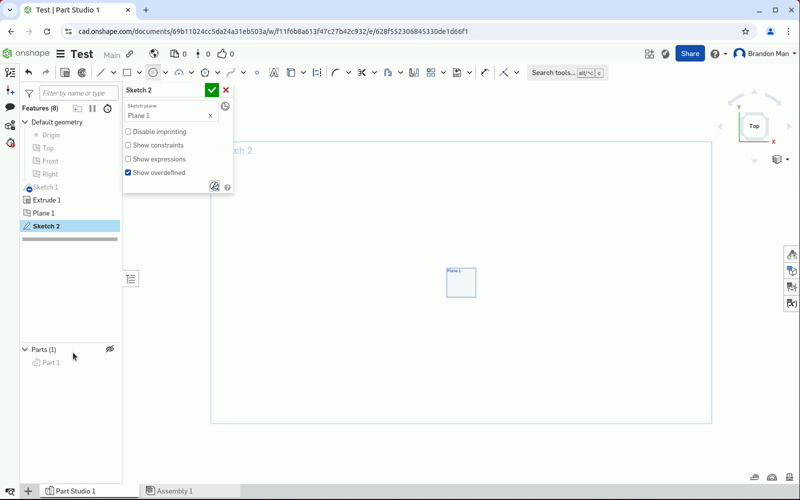
mouse_move(496, 228)
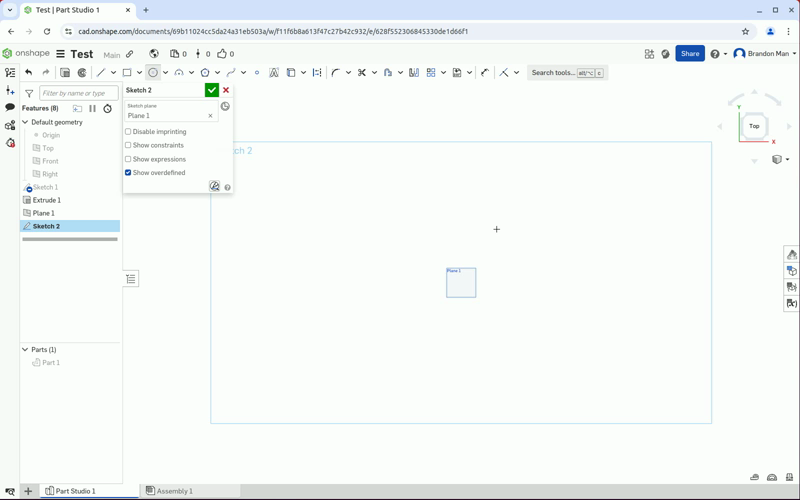
click(496, 228)
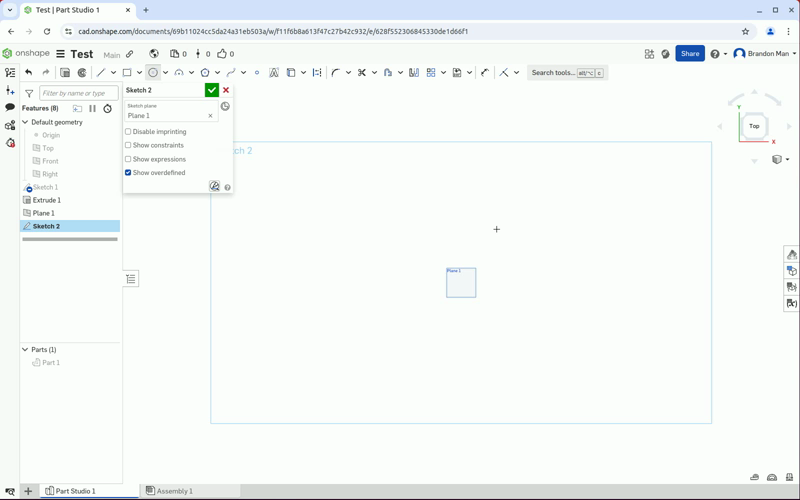
key_up(shift)
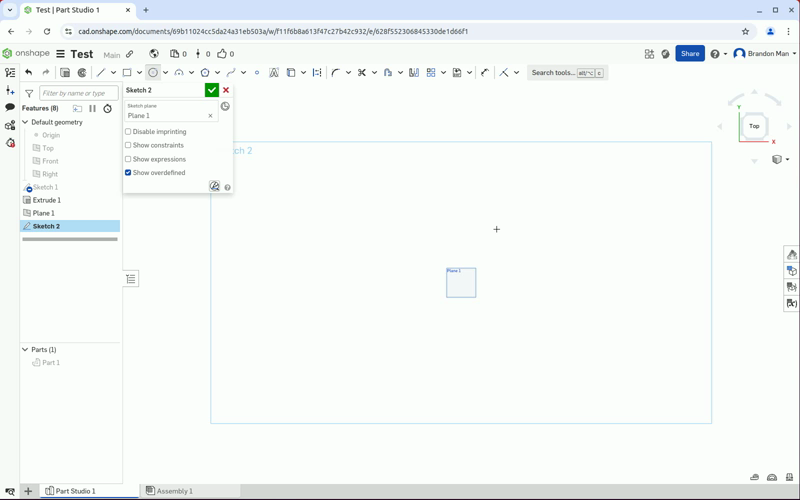
mouse_move(516, 228)
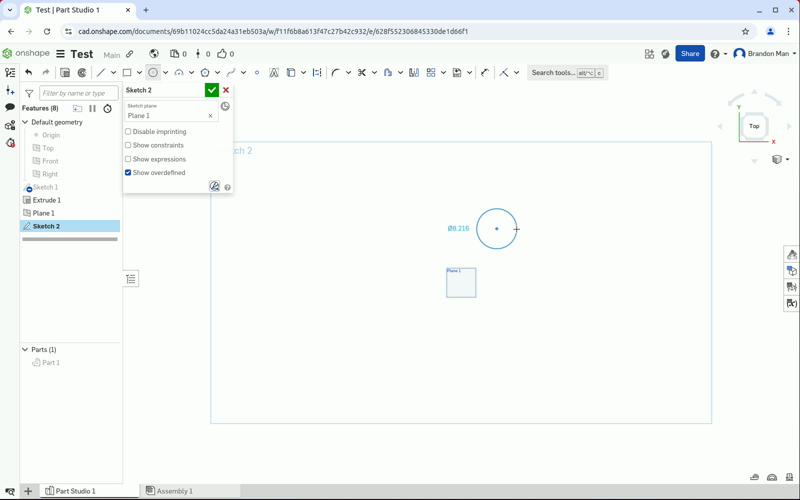
click(516, 228)
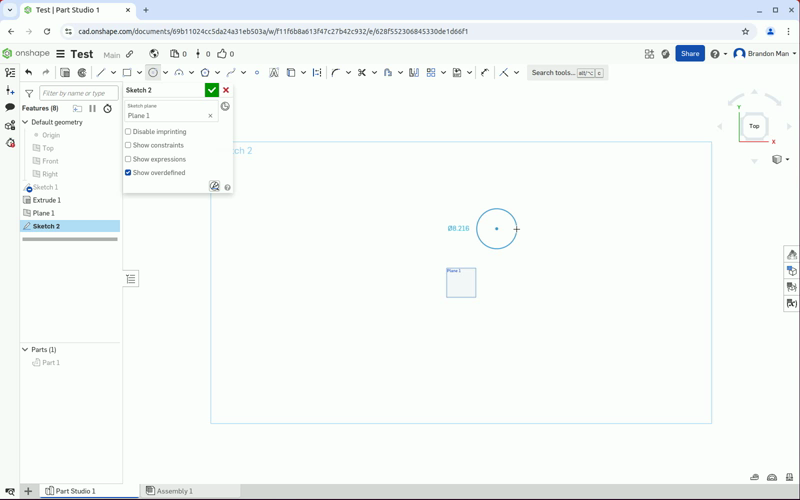
key(esc)
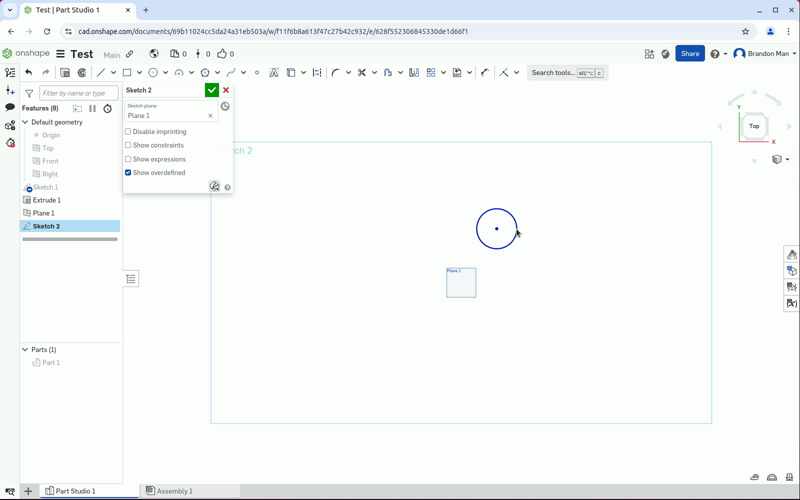
mouse_move(485, 240)
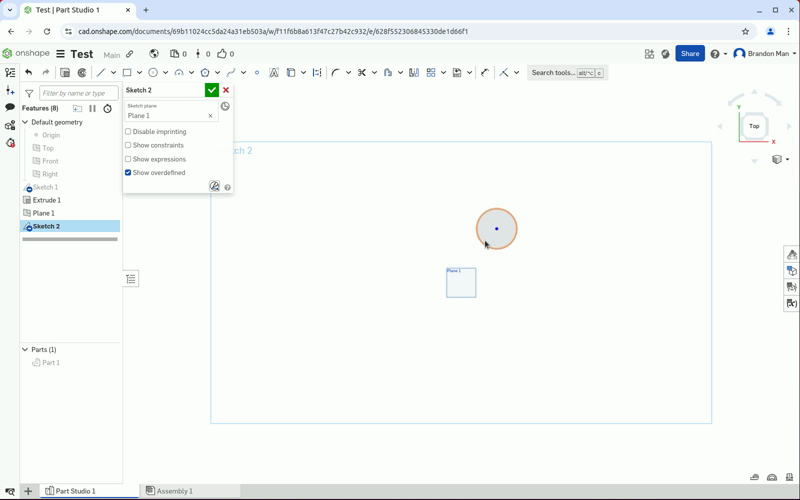
scroll(6)
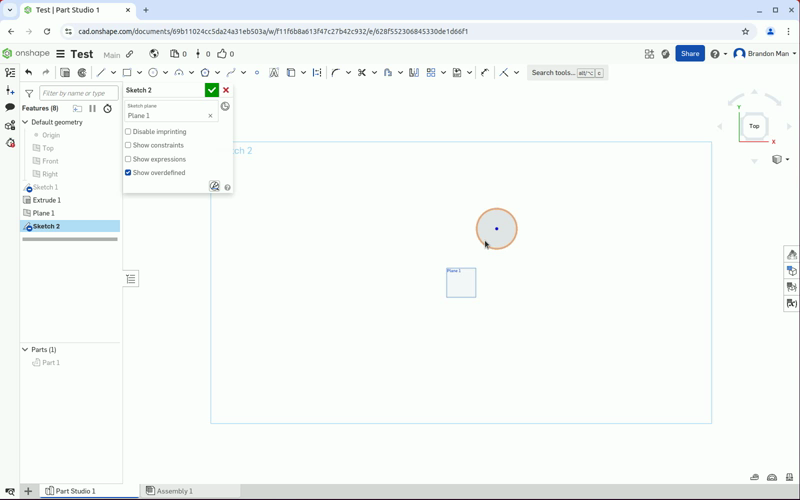
scroll(6)
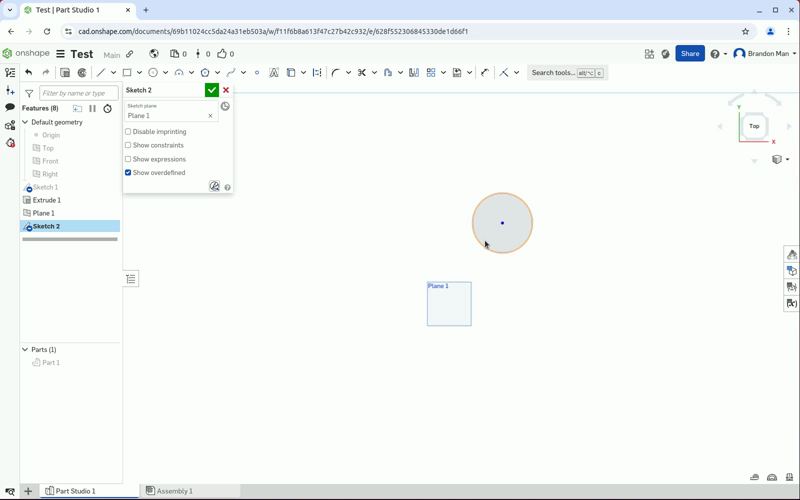
scroll(6)
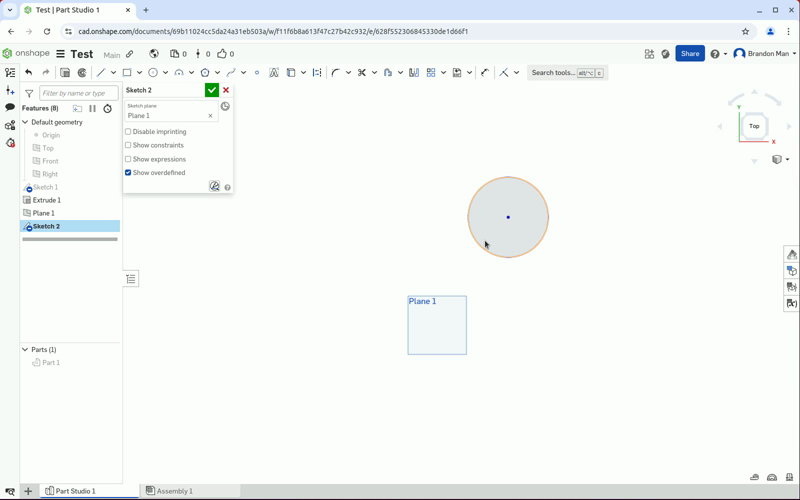
scroll(6)
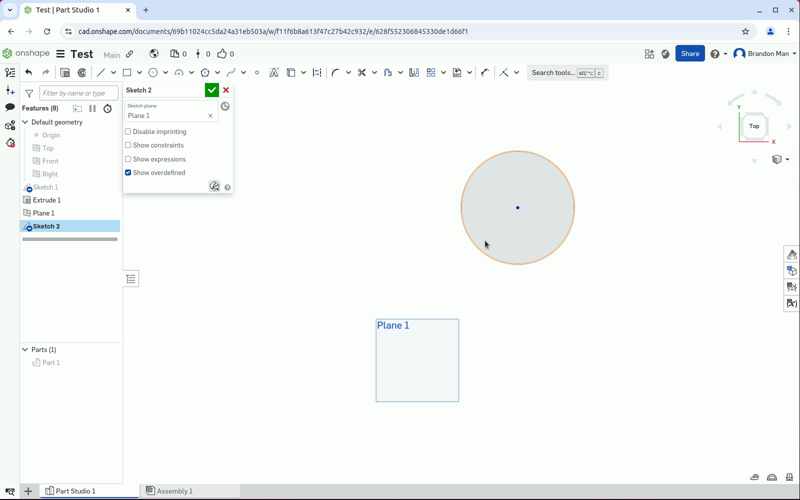
scroll(6)
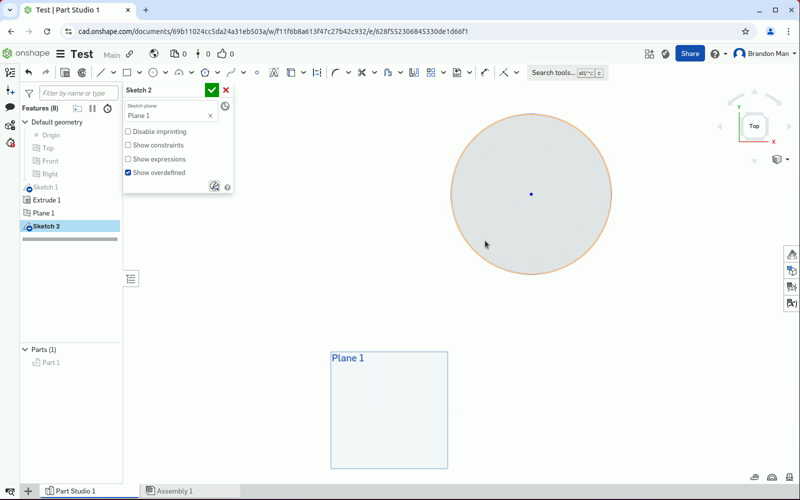
scroll(6)
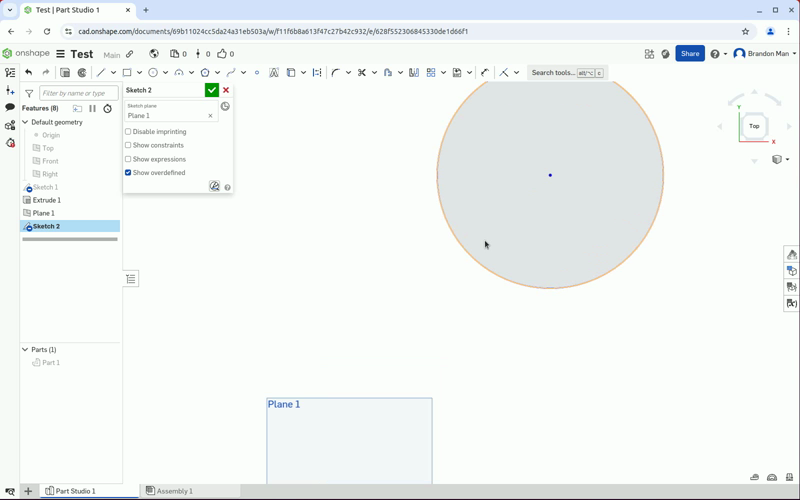
scroll(6)
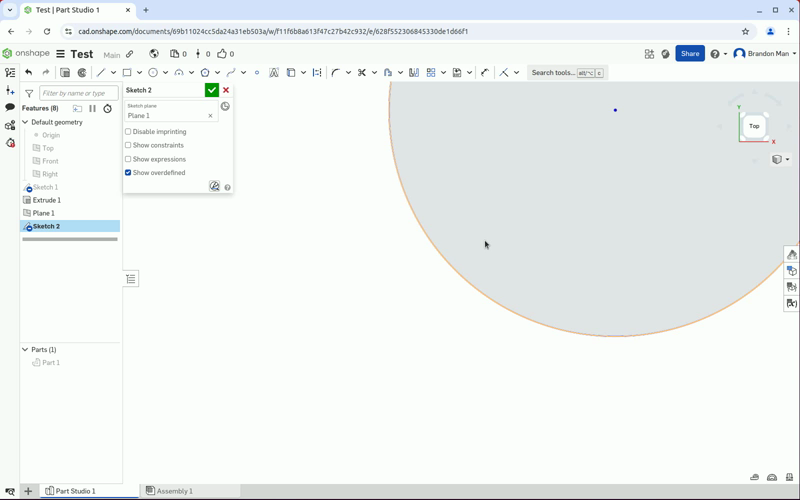
click(485, 240)
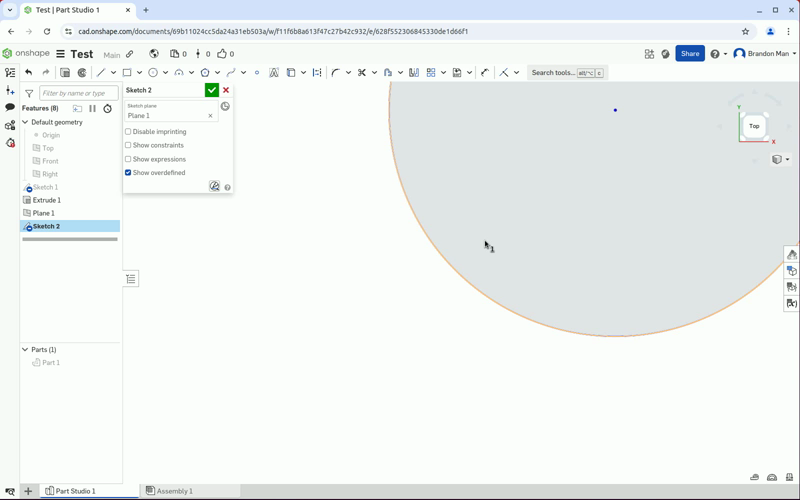
scroll(-6)
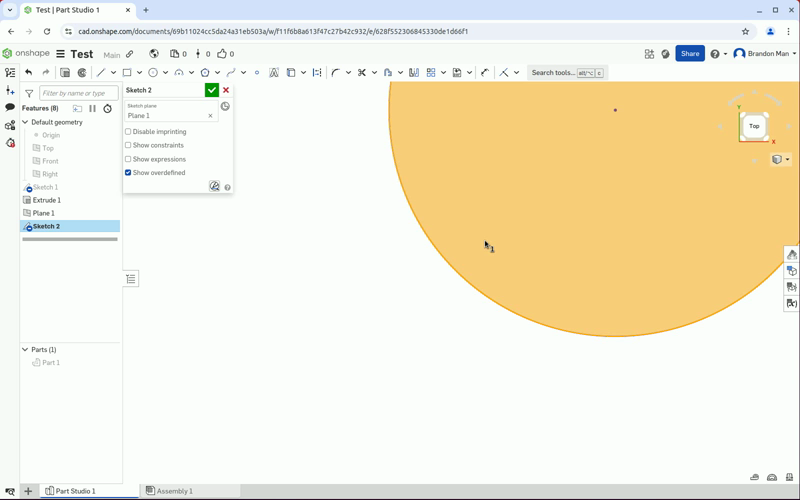
scroll(-6)
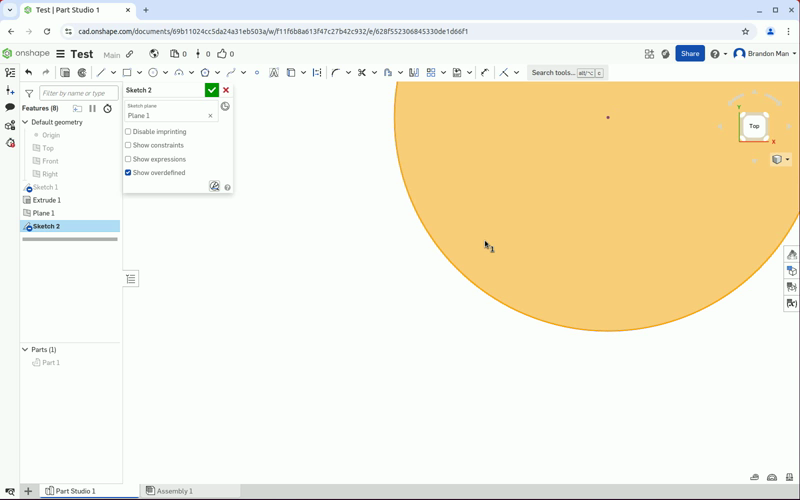
scroll(-6)
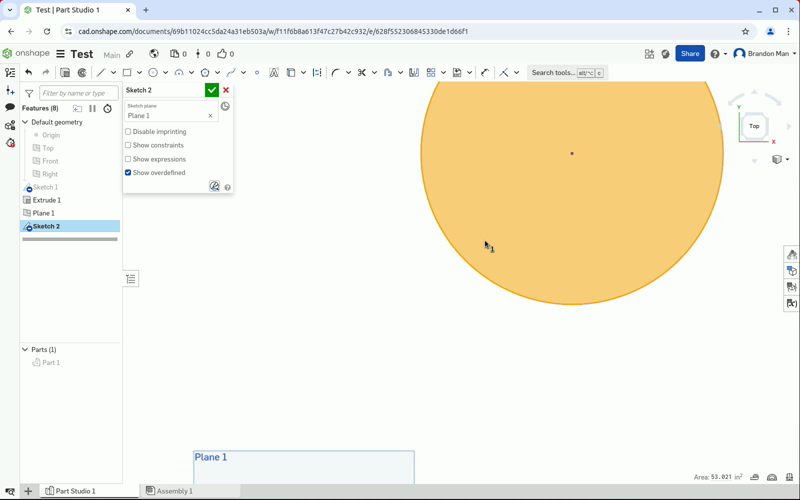
scroll(-6)
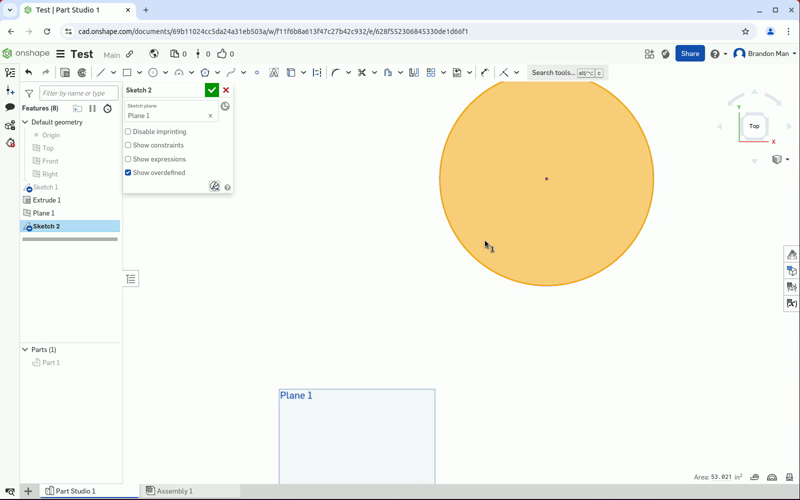
scroll(-6)
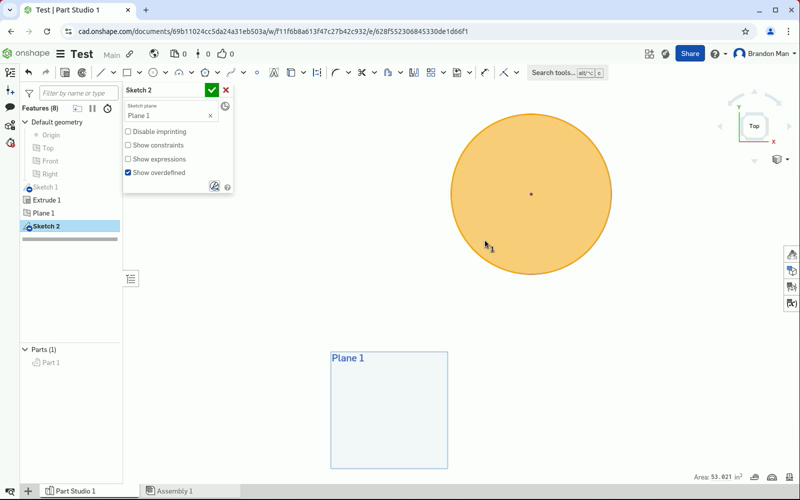
scroll(-6)
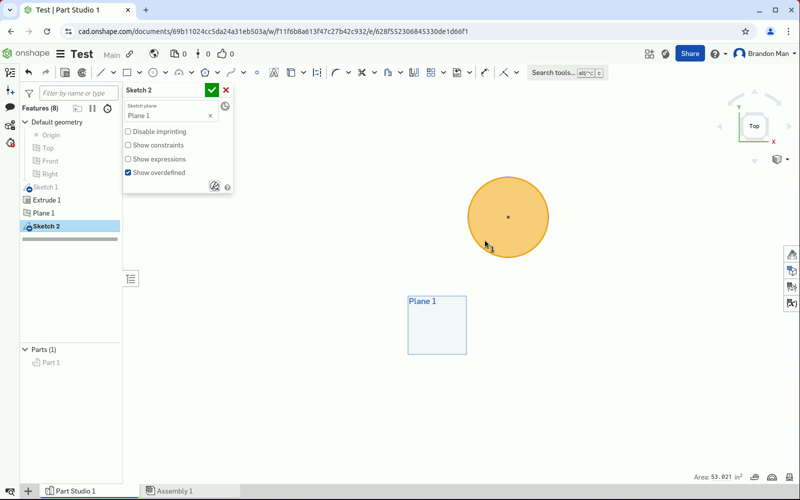
scroll(-6)
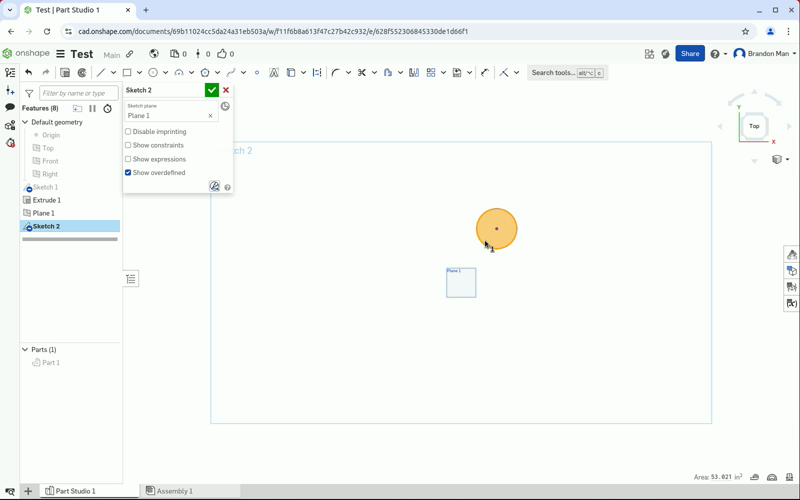
mouse_move(73, 352)
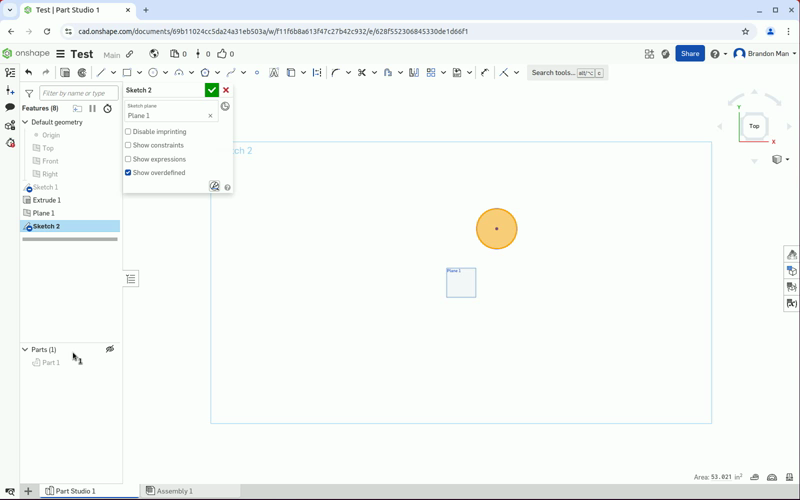
key(shift+y)
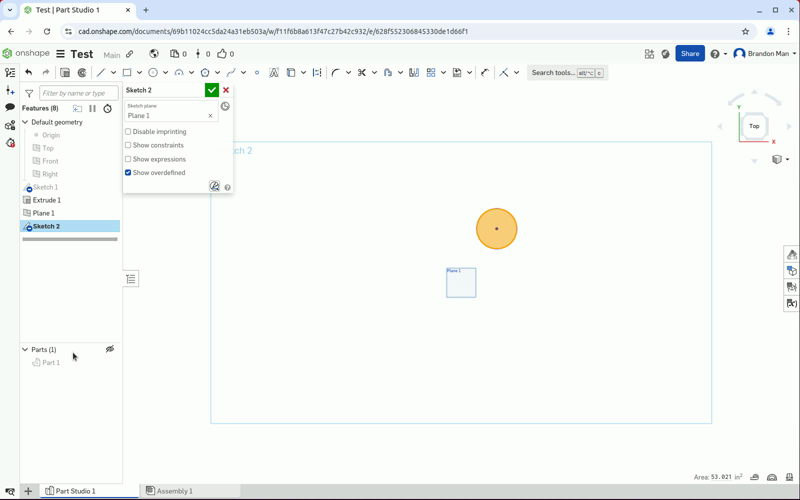
key(shift+e)
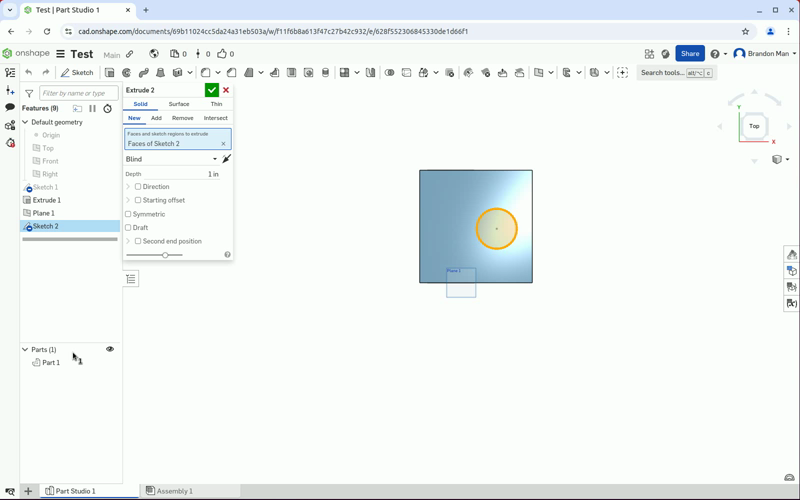
mouse_move(143, 106)
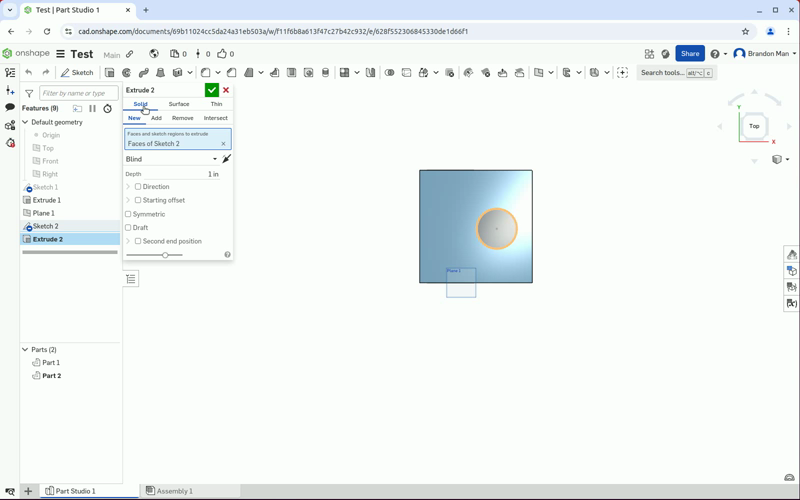
click(143, 106)
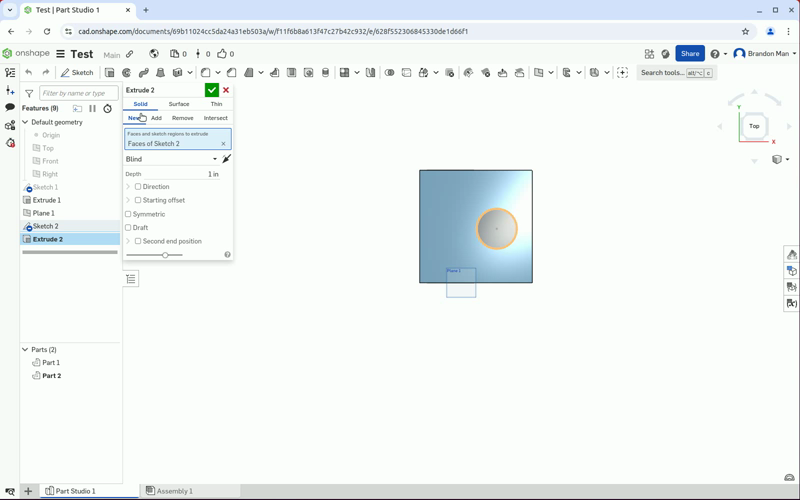
mouse_move(137, 120)
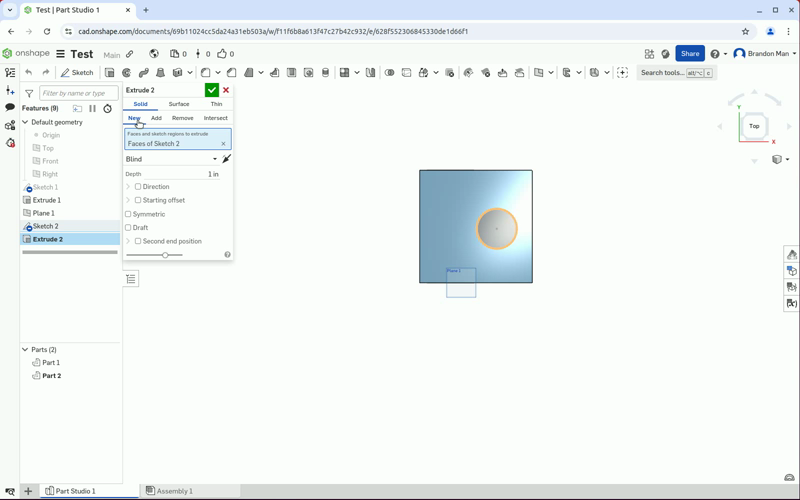
click(137, 120)
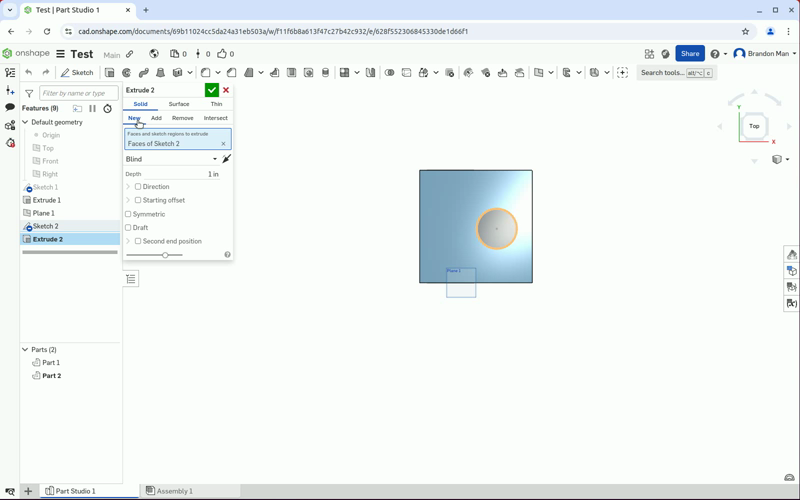
key(tab, 4)
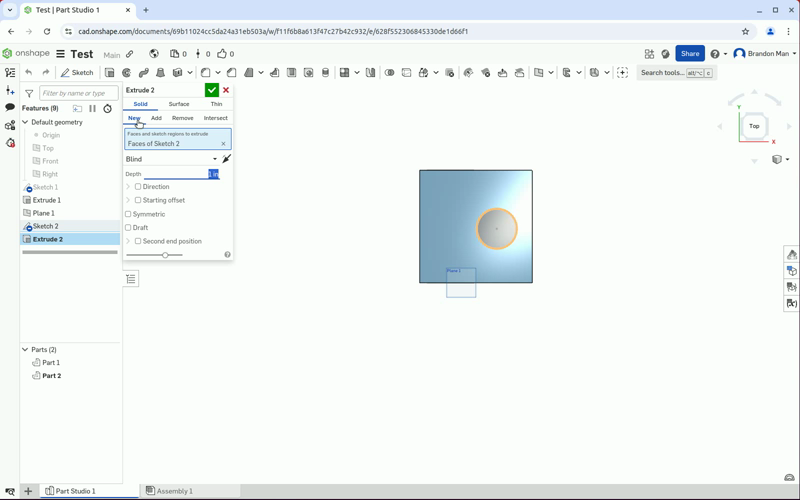
text(15.887)
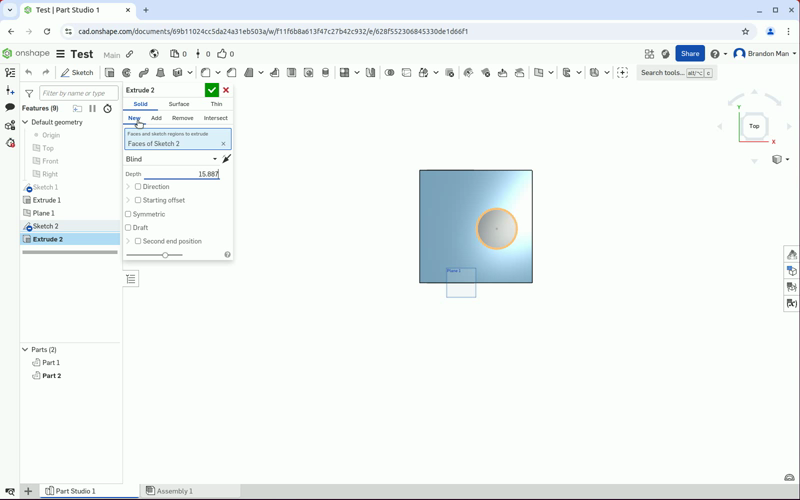
key(enter)
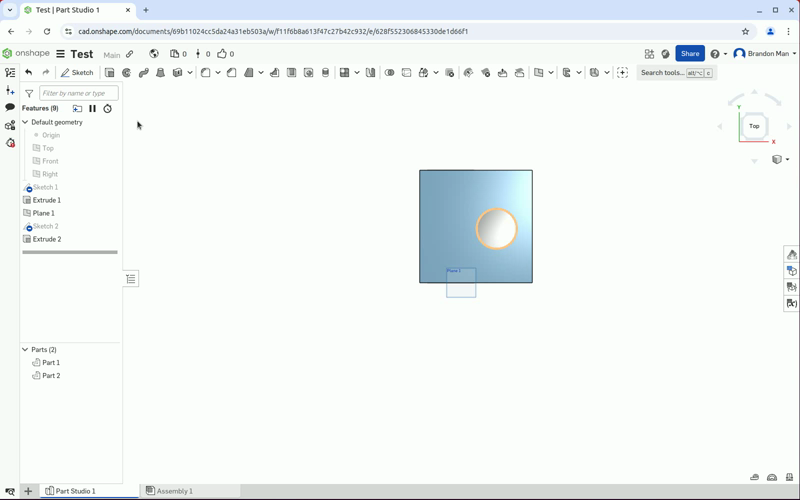
key(shift+h)
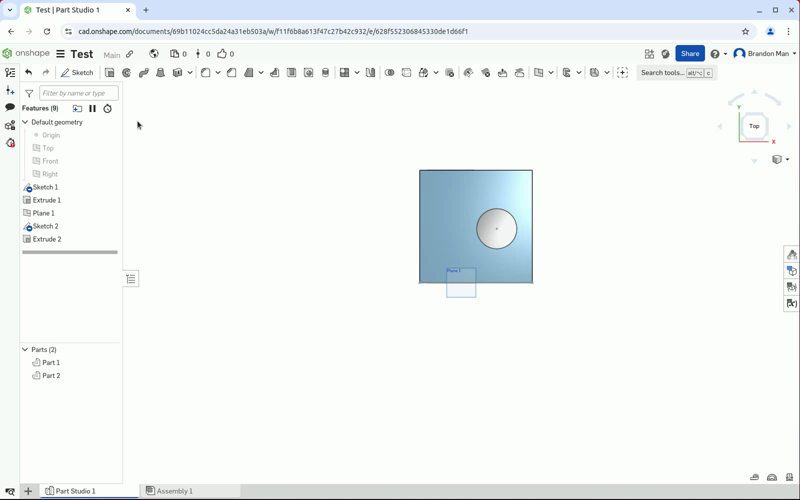
key(shift+h)
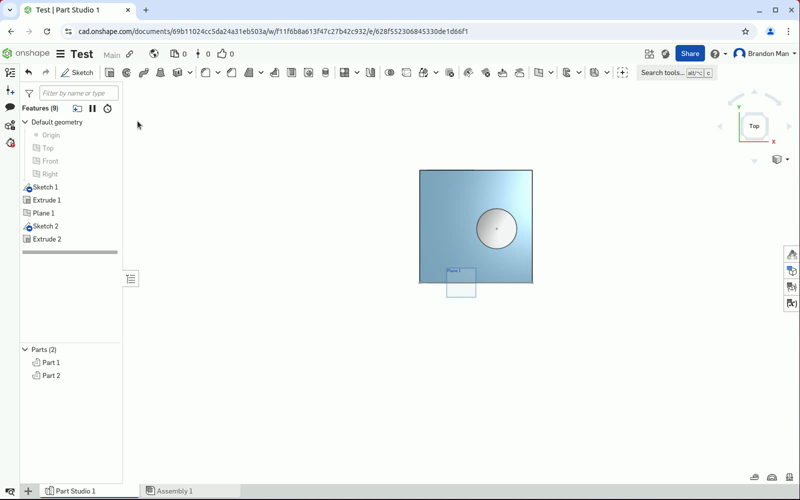
key(shift+7)
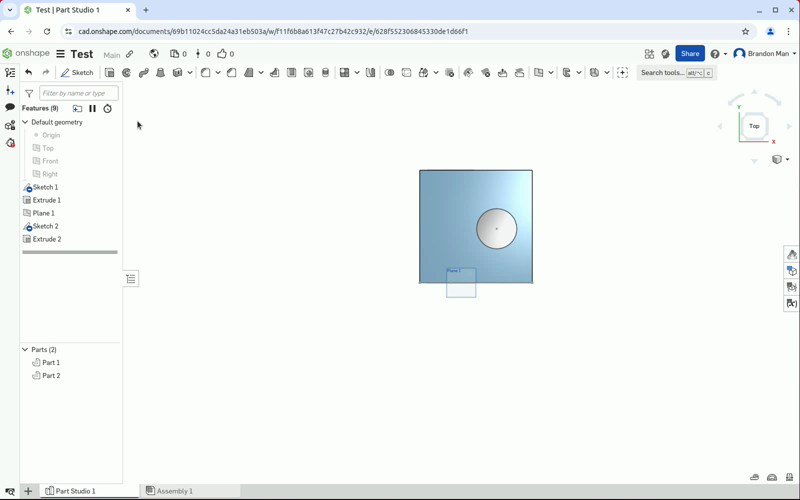
key(up, 3)
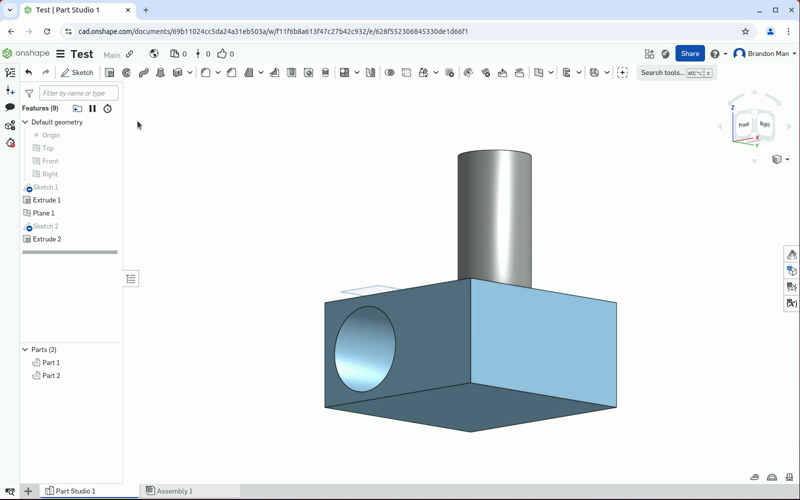
key(left, 3)
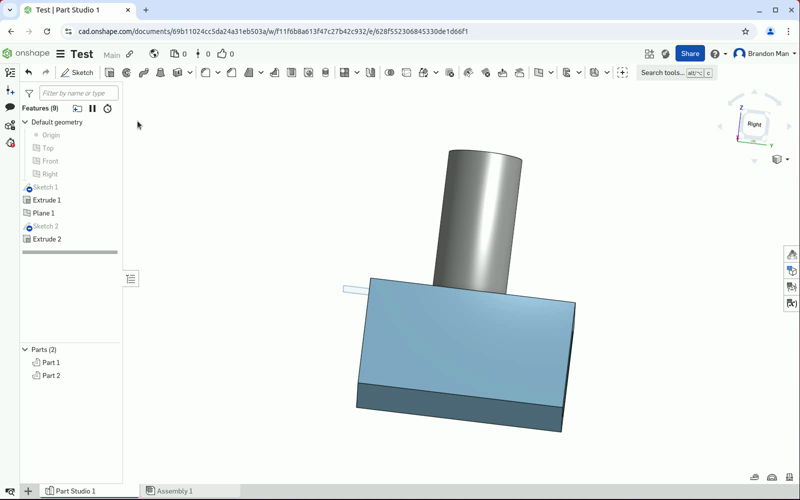
key(right, 3)
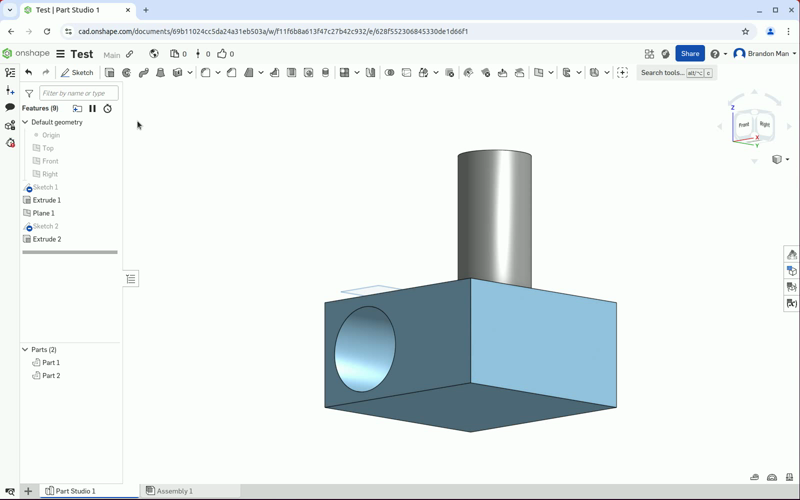
key(down, 3)
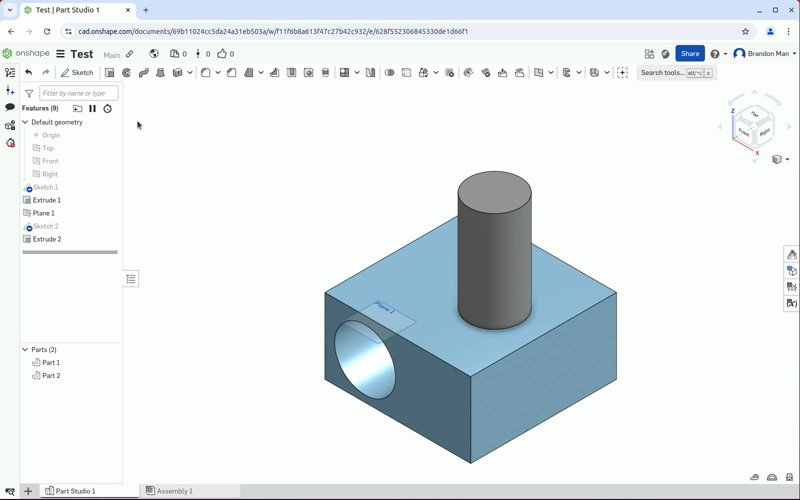
mouse_move(73, 189)
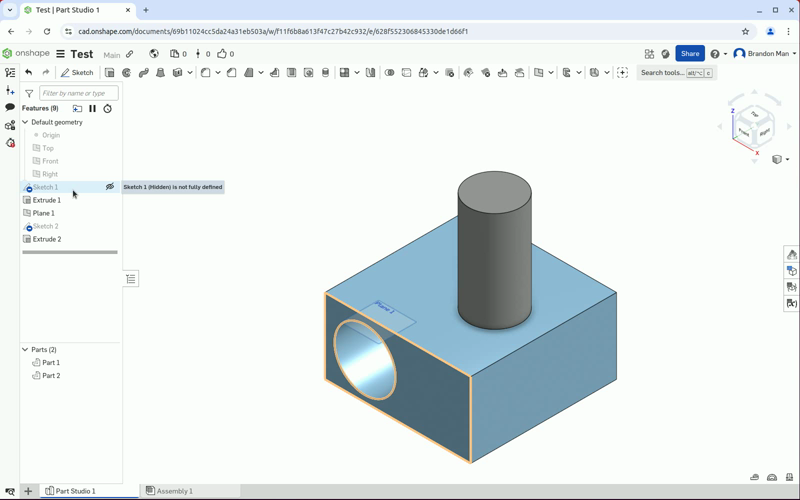
click(73, 189)